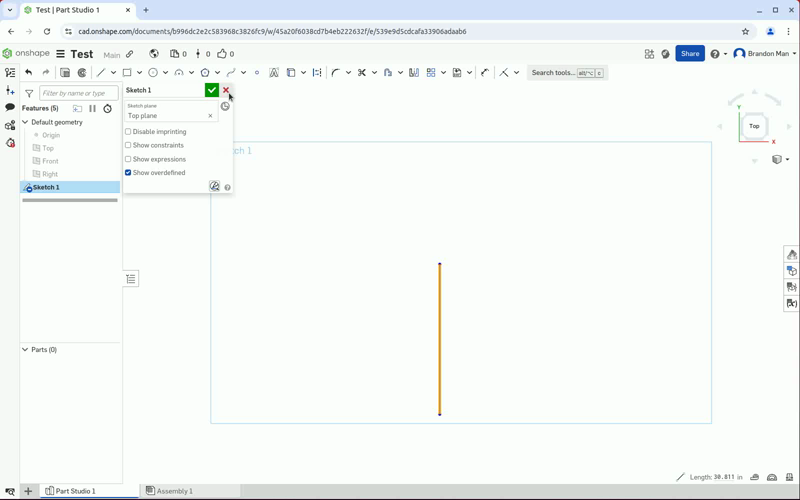
key(shift+h)
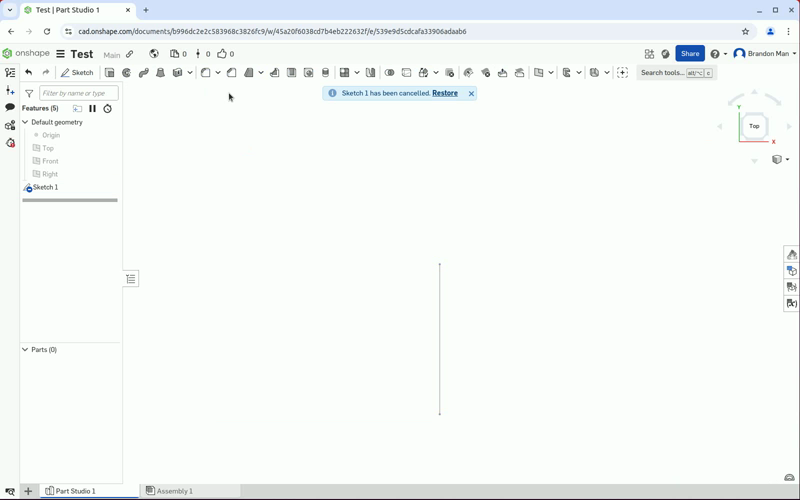
key(shift+s)
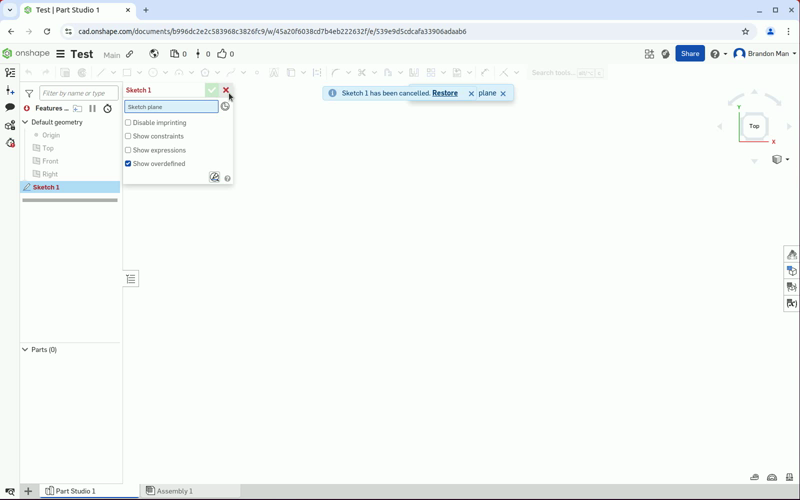
mouse_move(73, 150)
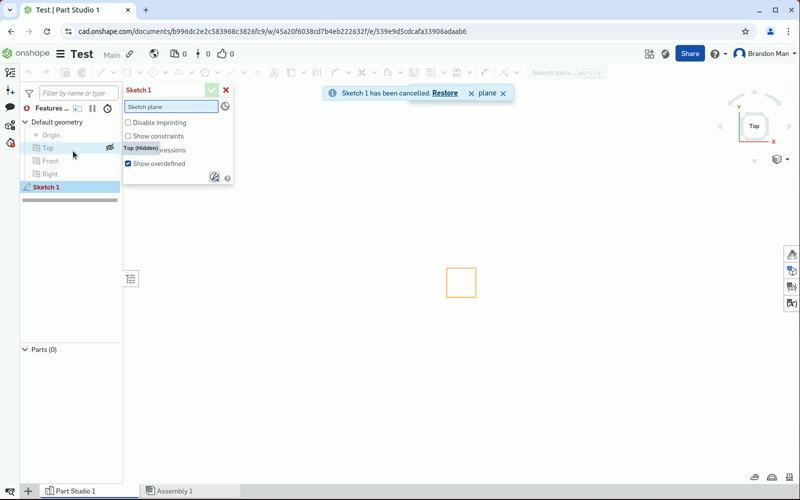
click(73, 150)
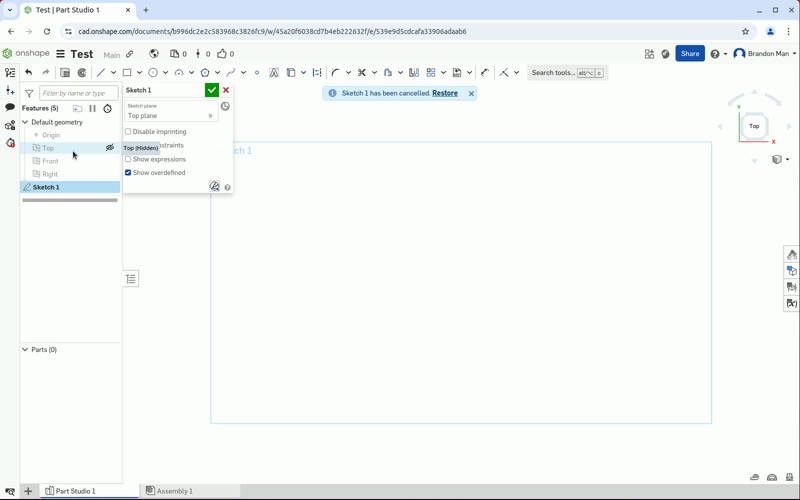
mouse_move(73, 352)
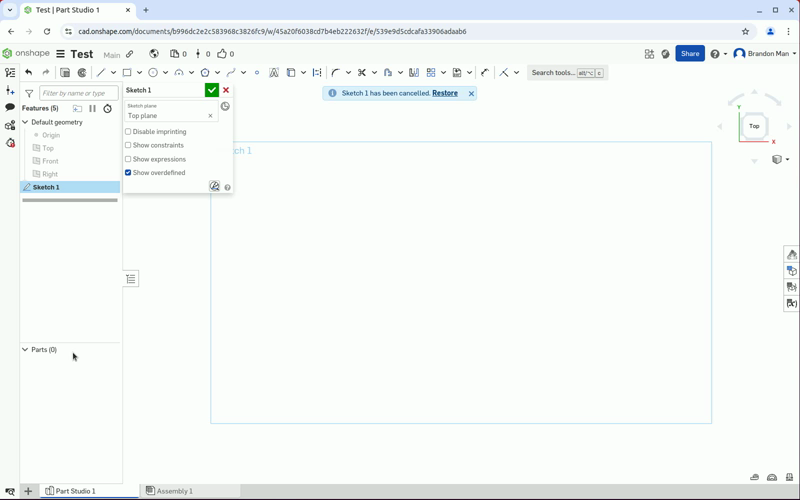
key(y)
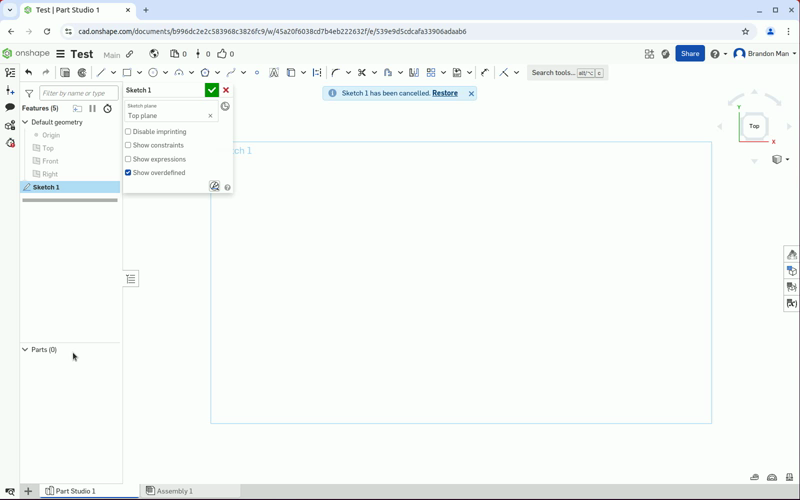
key(c)
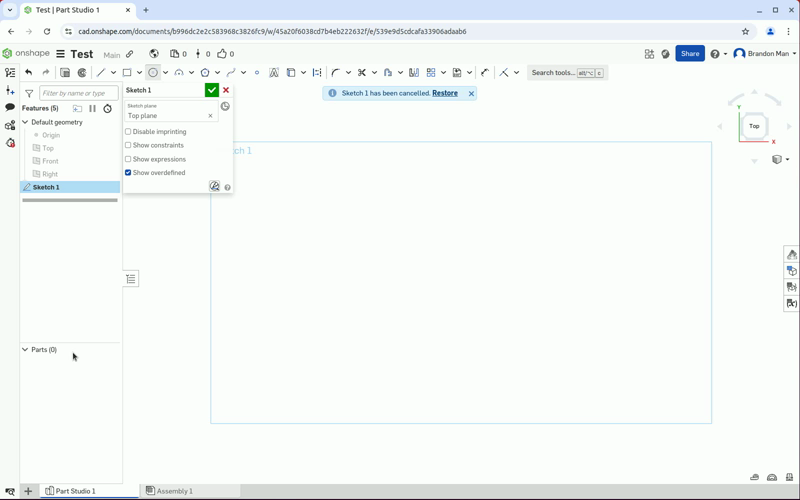
key_down(shift)
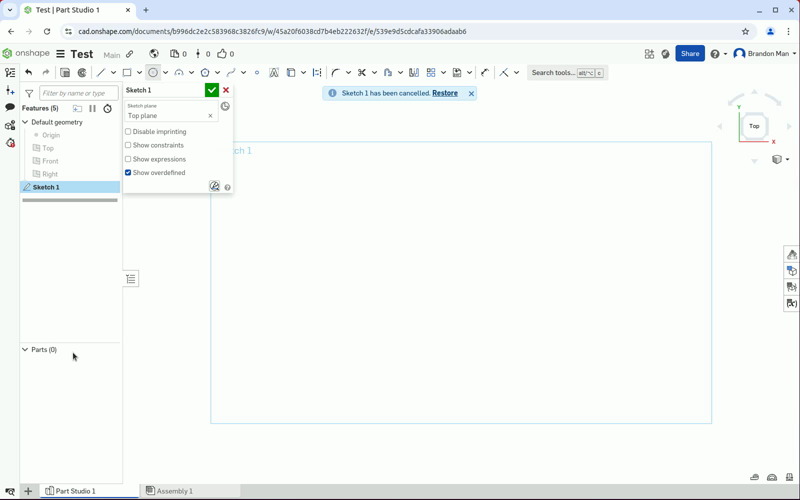
mouse_move(461, 282)
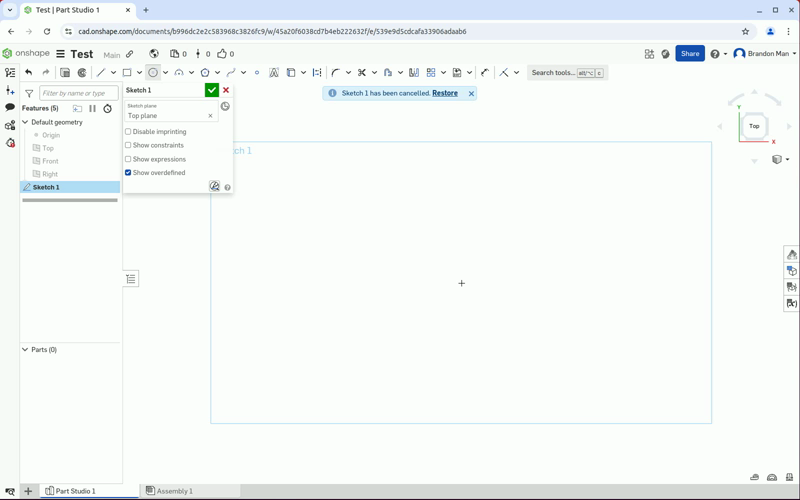
click(461, 282)
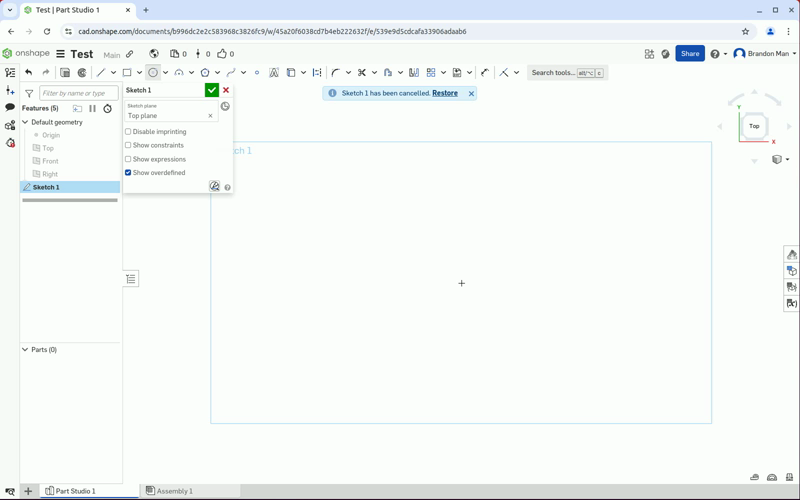
key_up(shift)
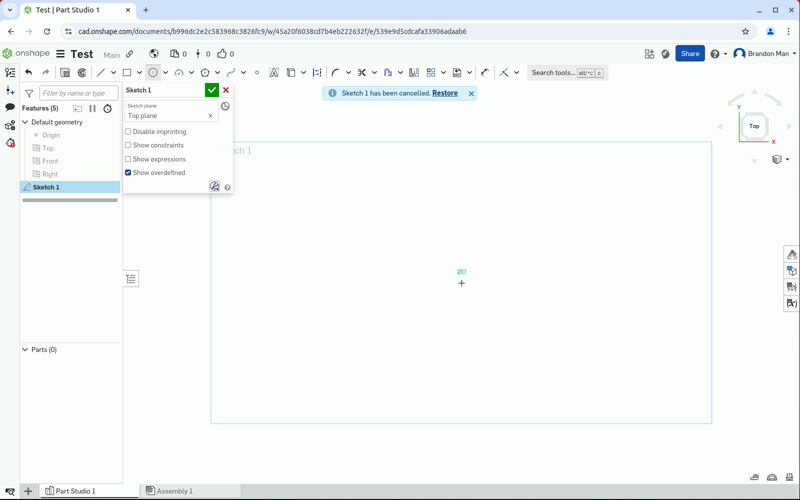
mouse_move(467, 282)
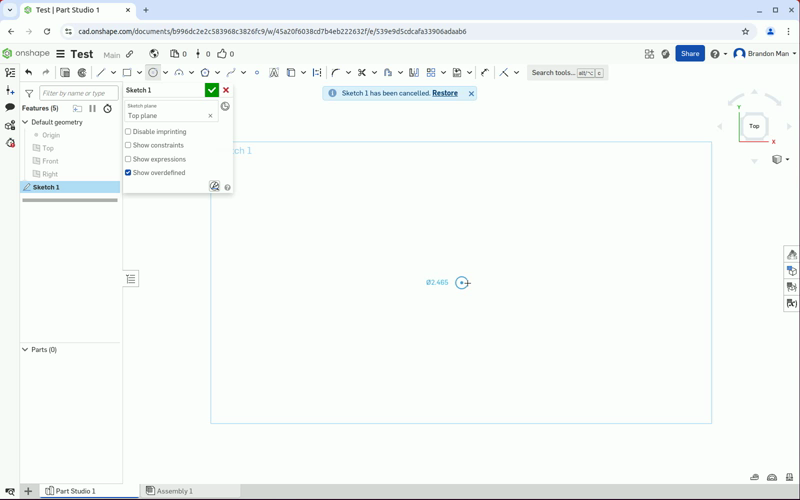
click(467, 282)
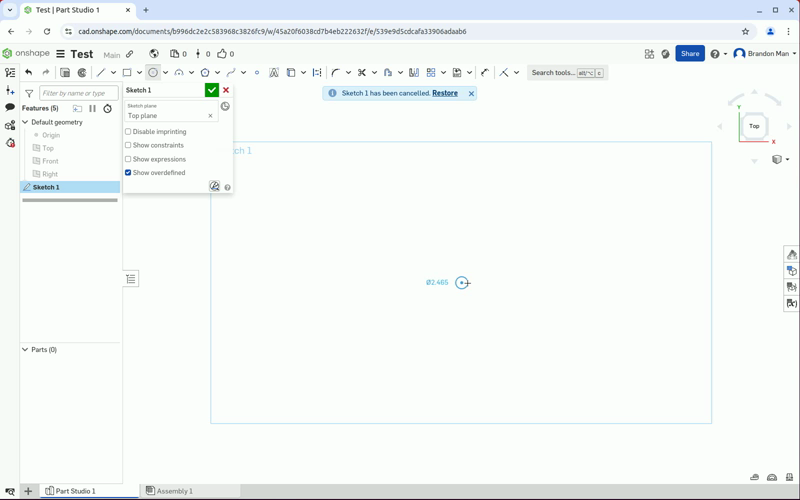
key(esc)
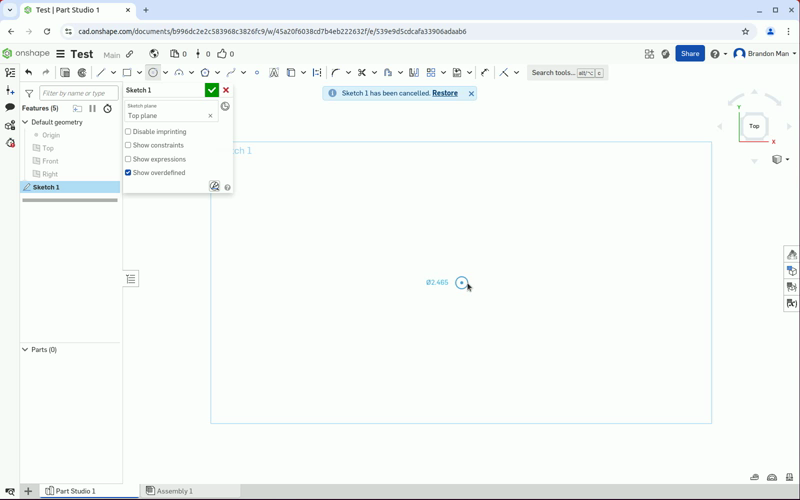
mouse_move(462, 286)
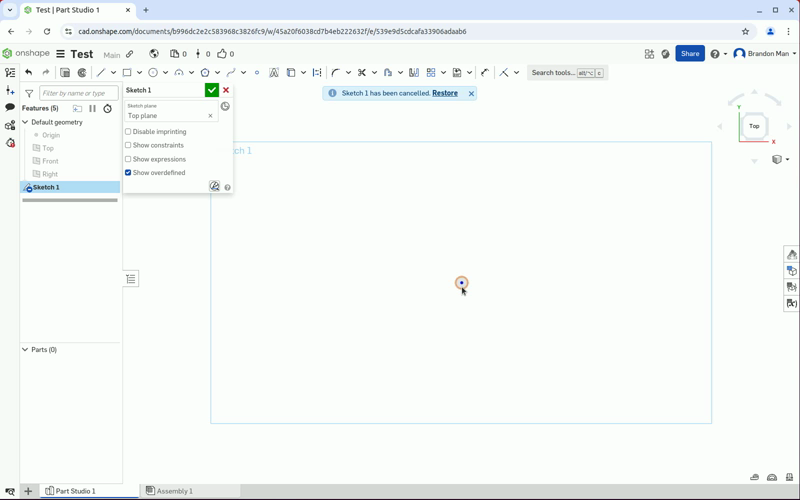
scroll(6)
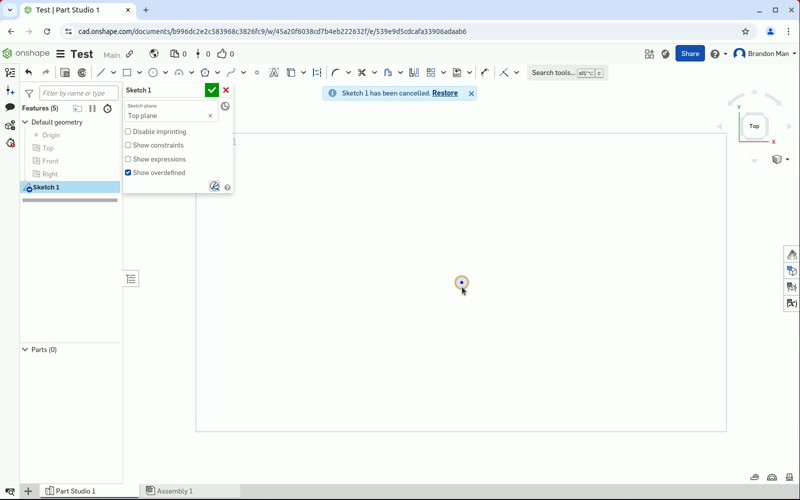
scroll(6)
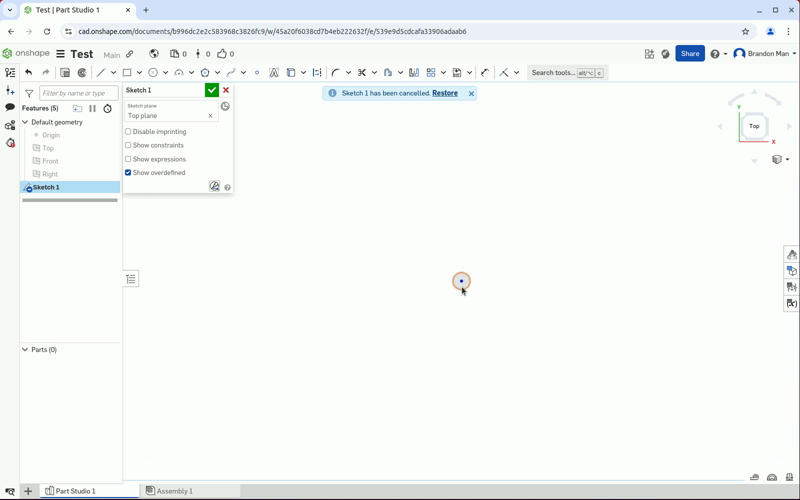
scroll(6)
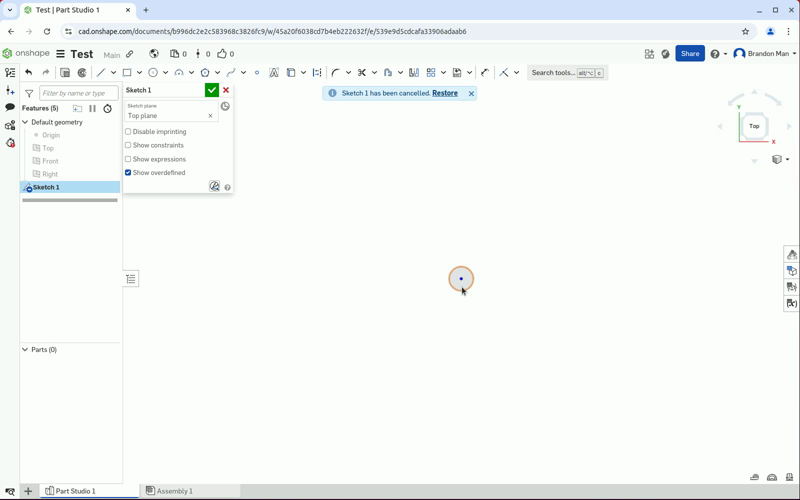
scroll(6)
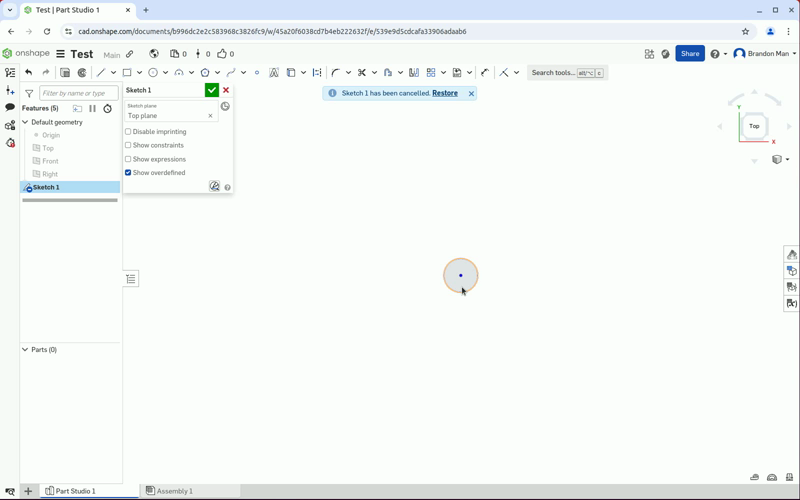
scroll(6)
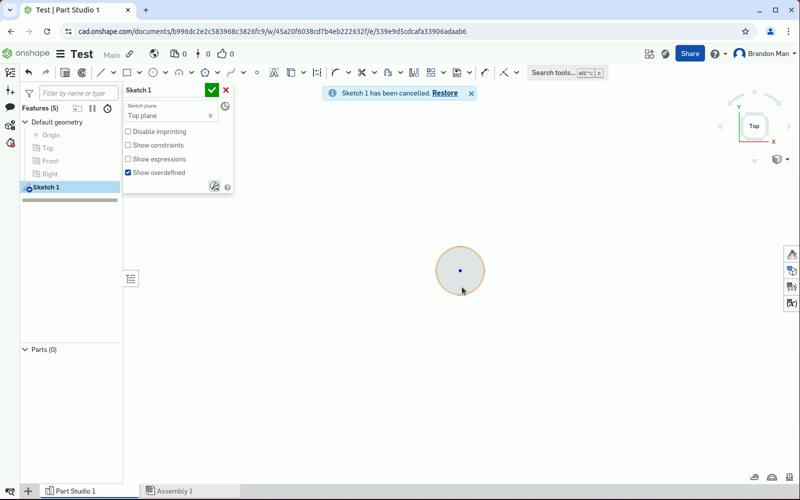
scroll(6)
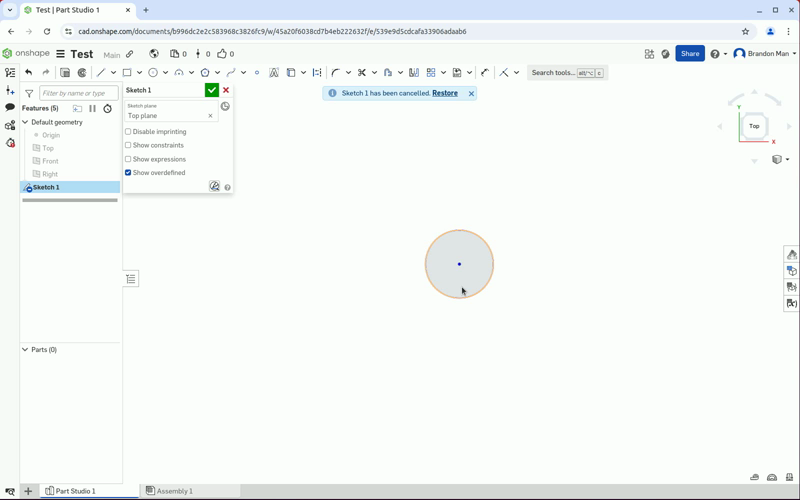
scroll(6)
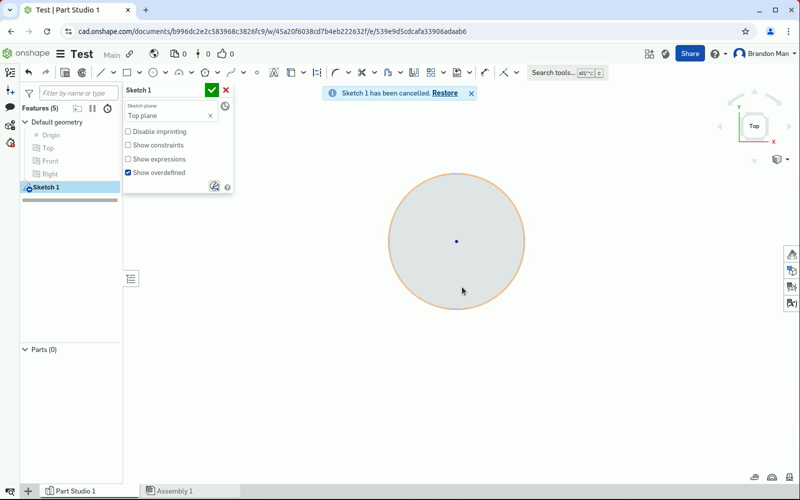
click(462, 286)
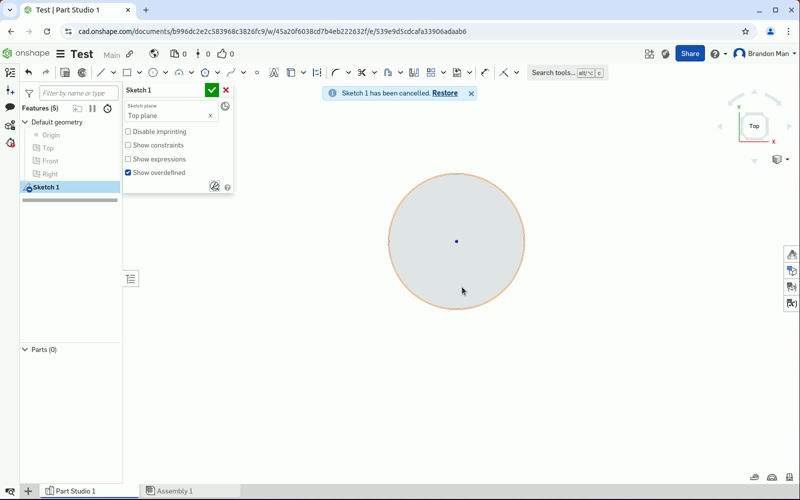
scroll(-6)
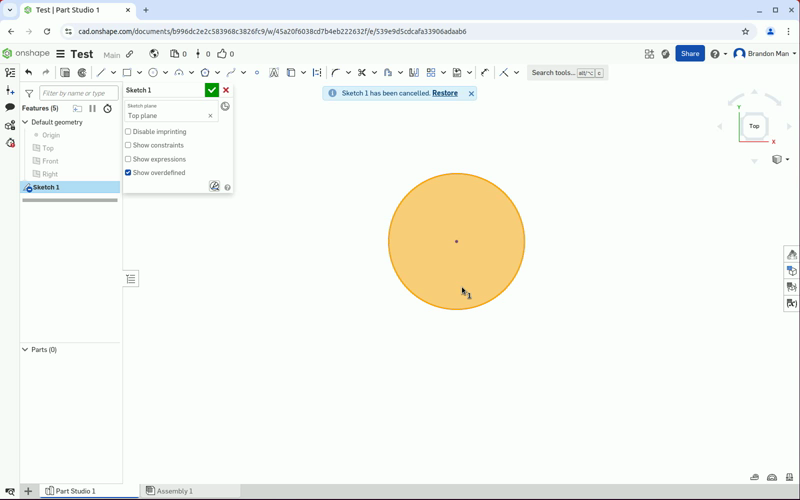
scroll(-6)
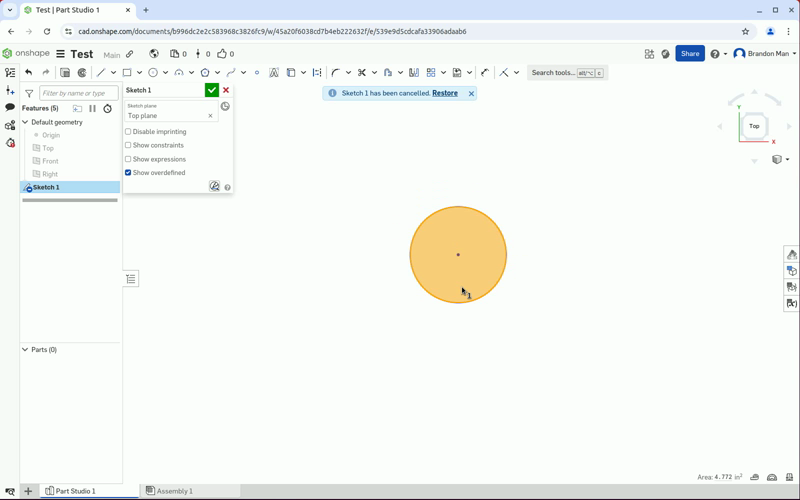
scroll(-6)
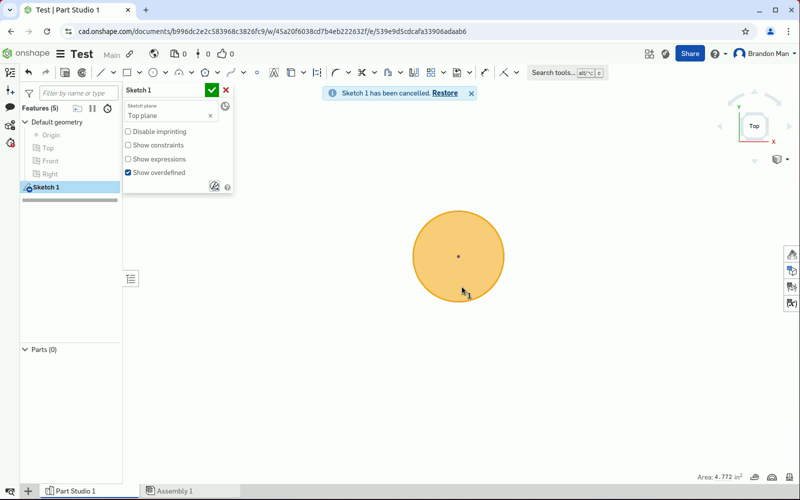
scroll(-6)
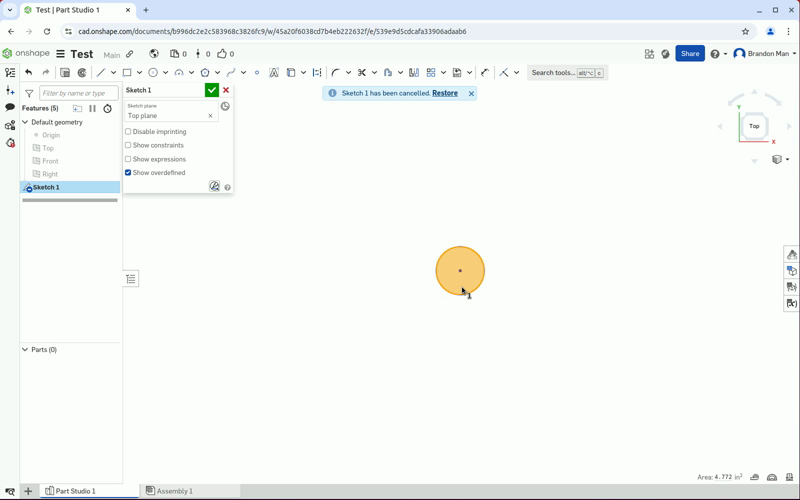
scroll(-6)
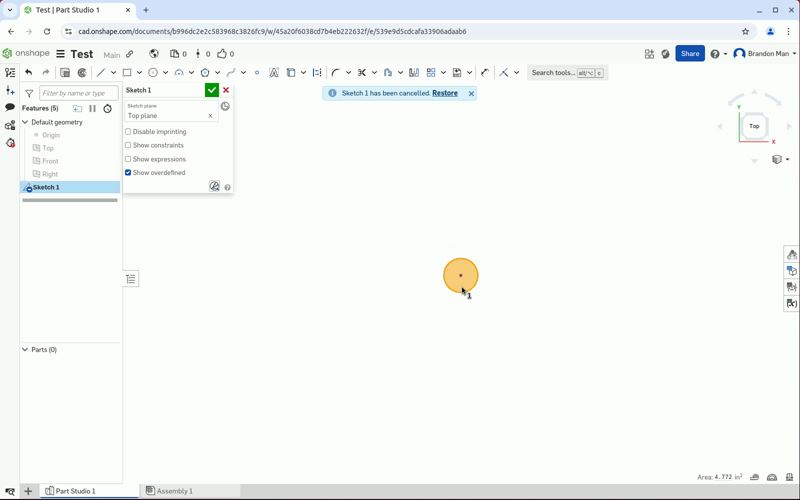
scroll(-6)
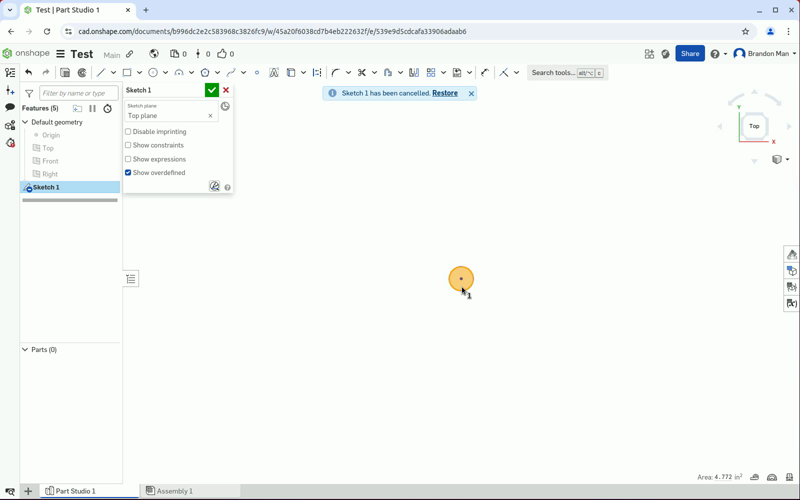
scroll(-6)
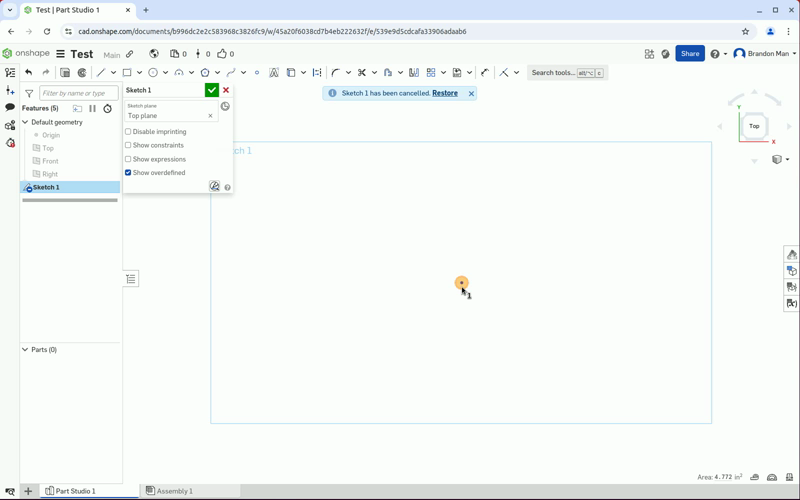
mouse_move(73, 352)
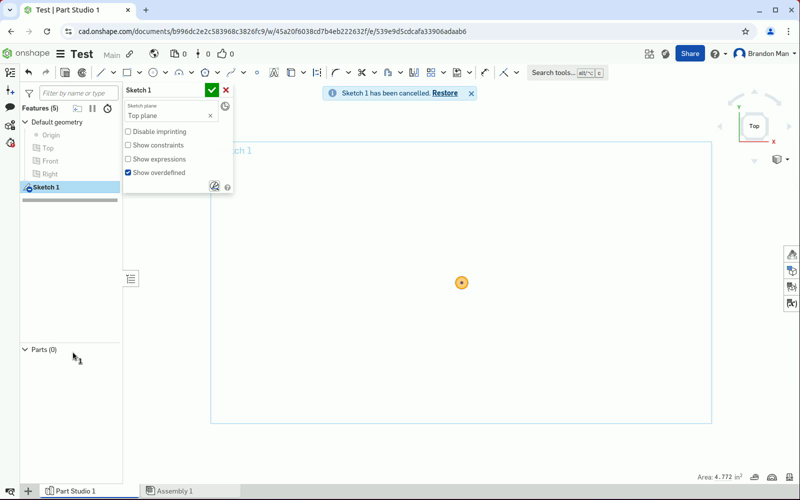
key(shift+y)
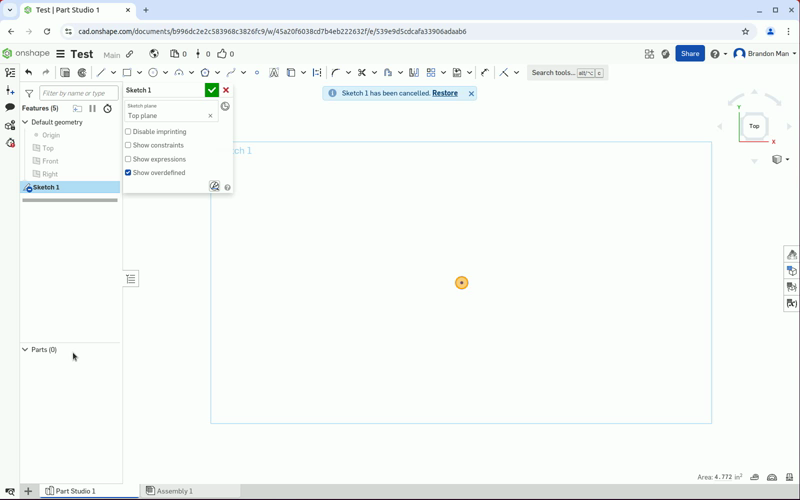
key(shift+e)
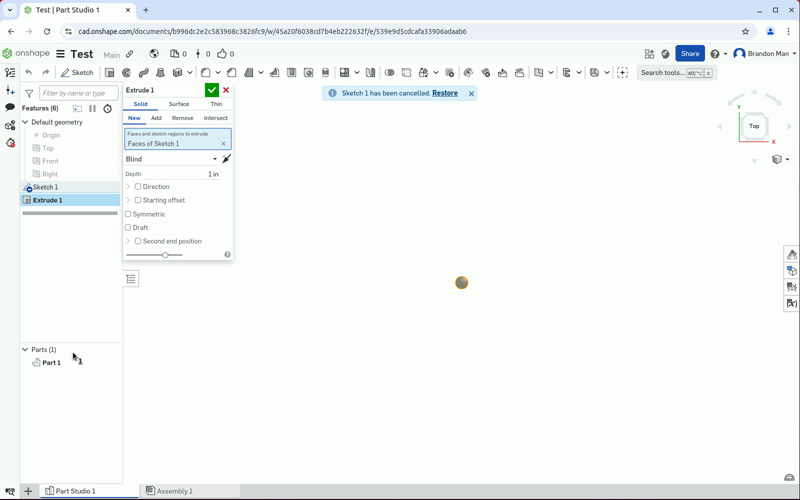
mouse_move(143, 106)
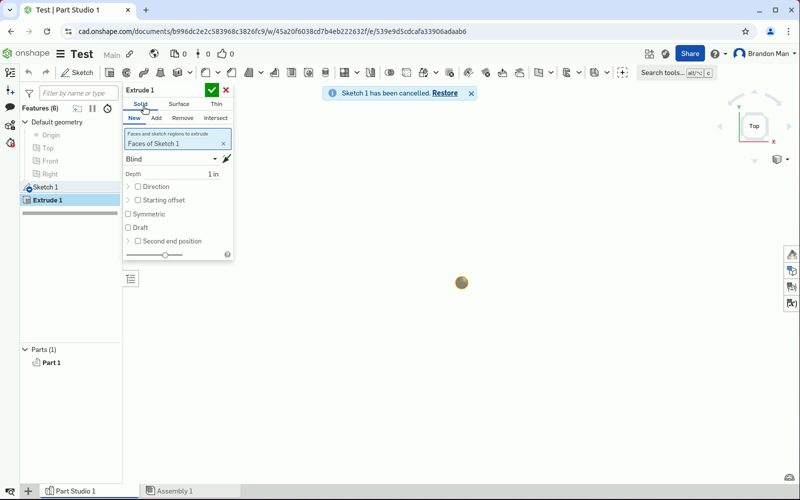
click(143, 106)
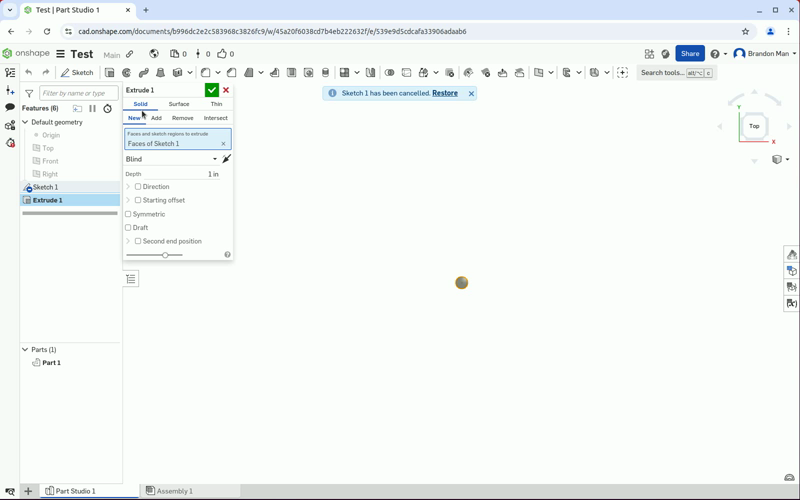
mouse_move(137, 120)
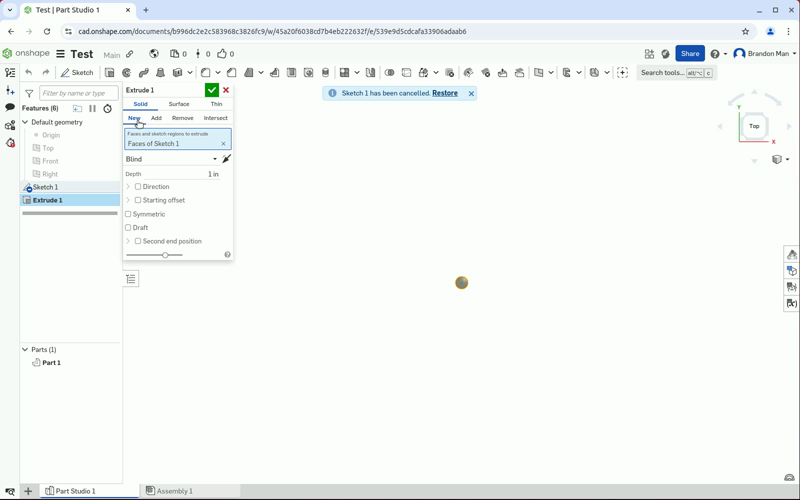
click(137, 120)
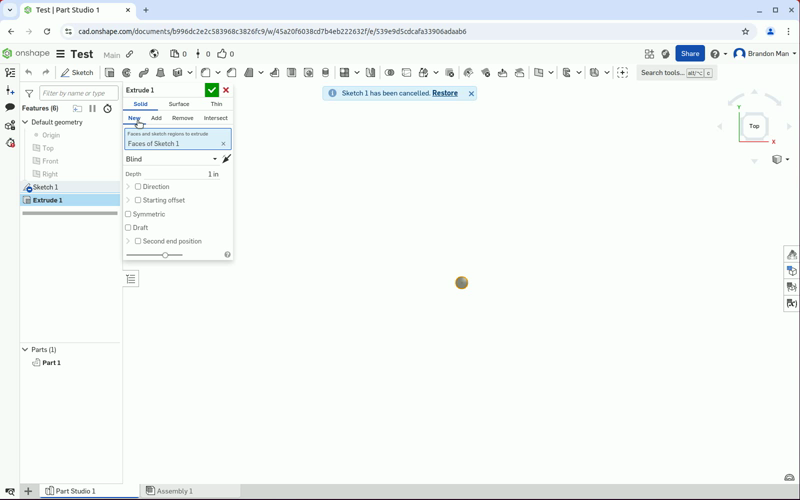
key(tab, 4)
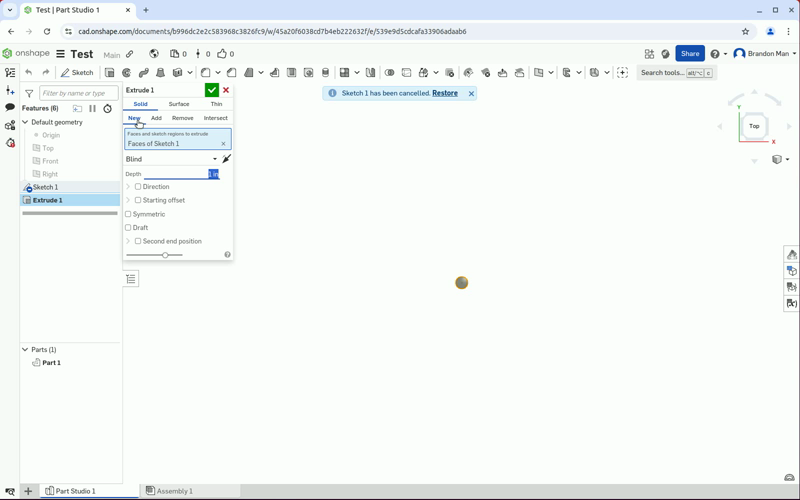
text(-23.108)
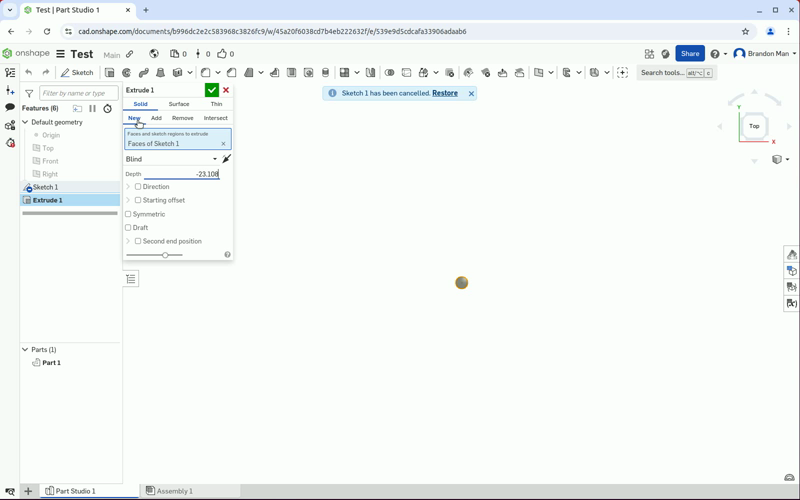
key(enter)
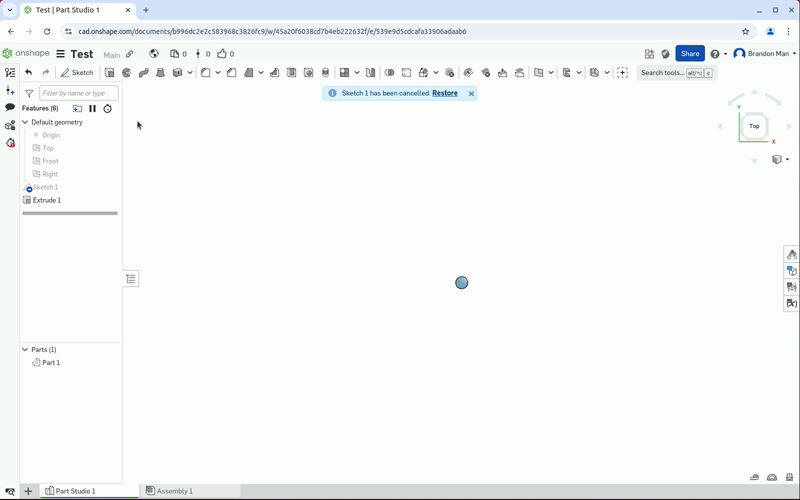
key(shift+h)
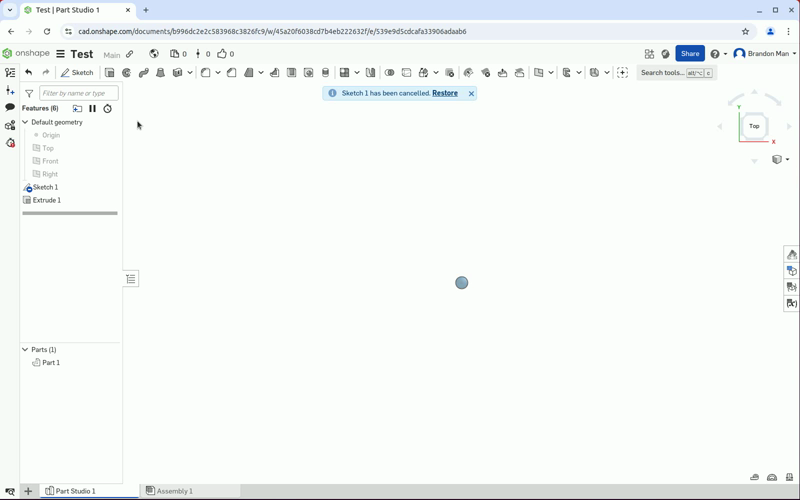
key(shift+h)
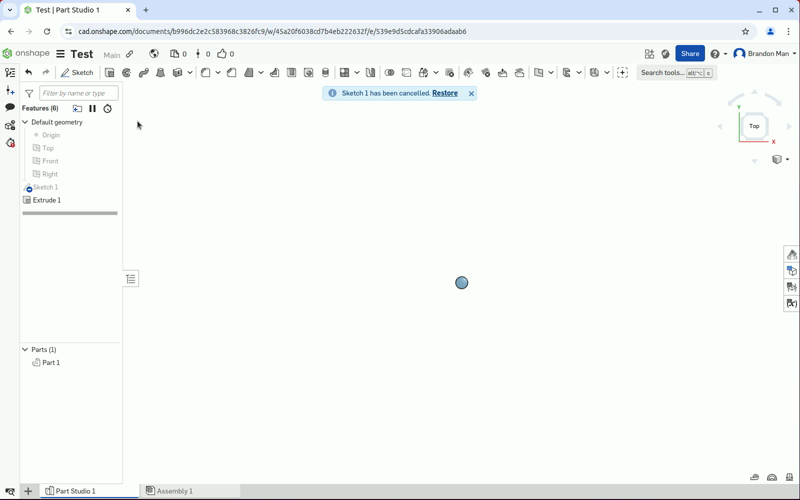
mouse_move(73, 189)
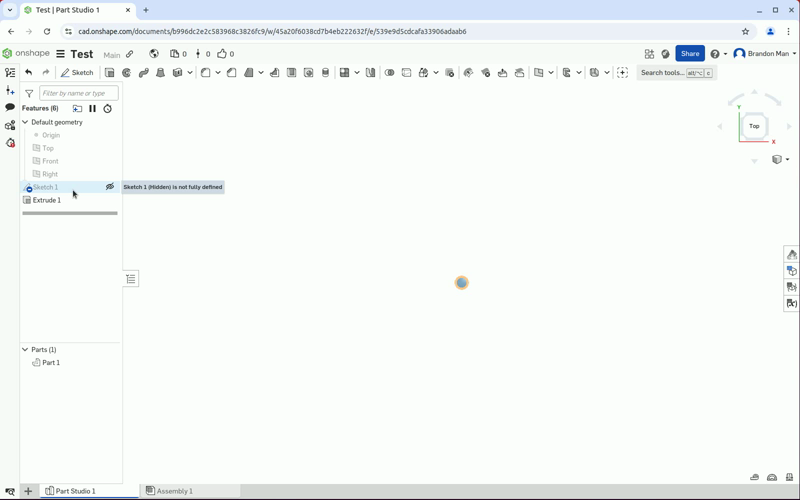
click(73, 189)
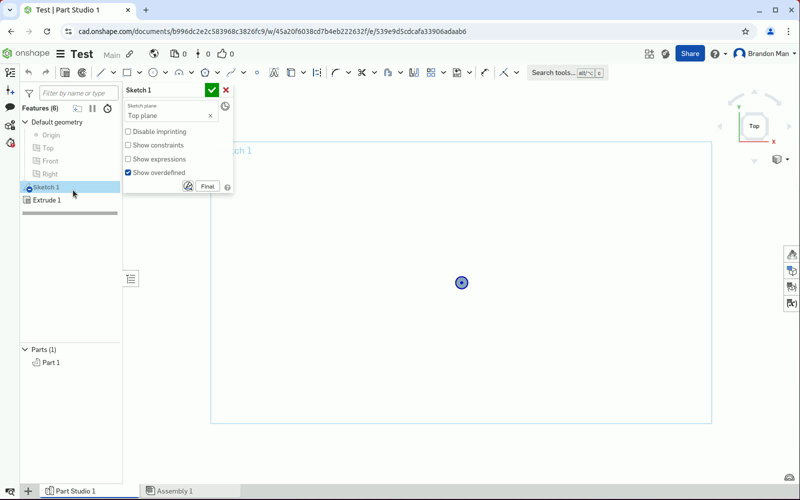
mouse_move(229, 92)
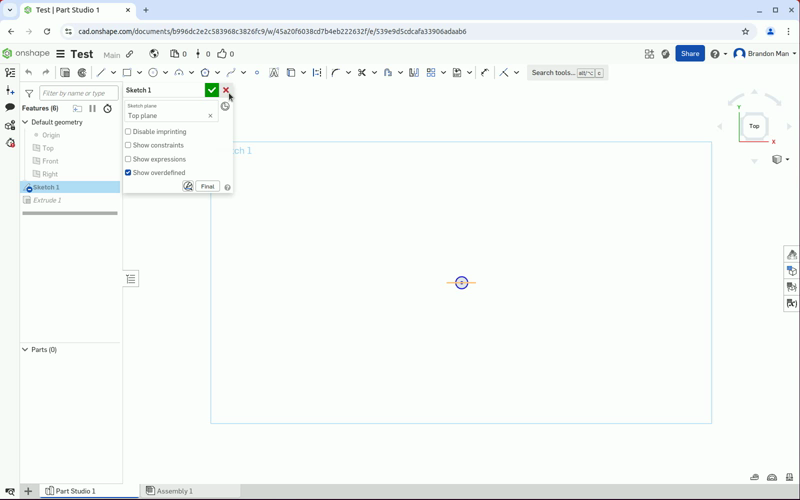
click(229, 92)
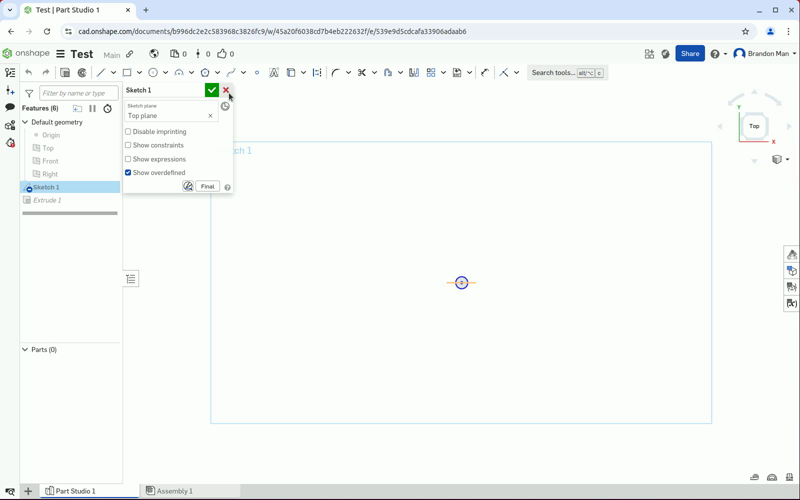
key(shift+s)
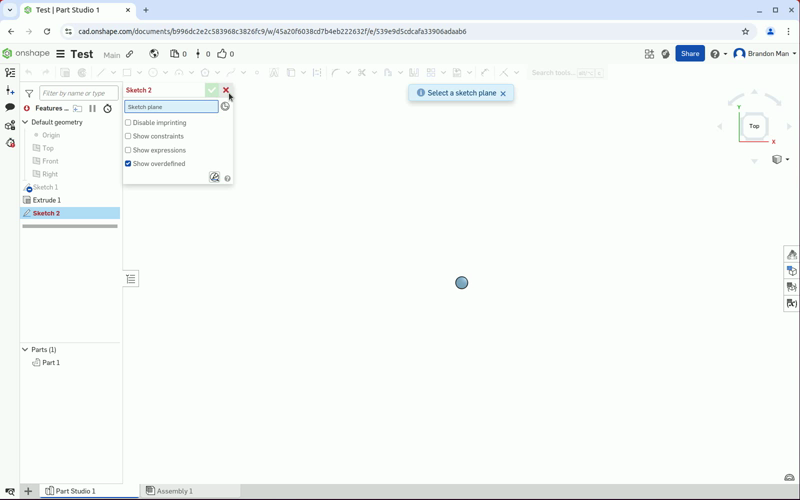
mouse_move(73, 150)
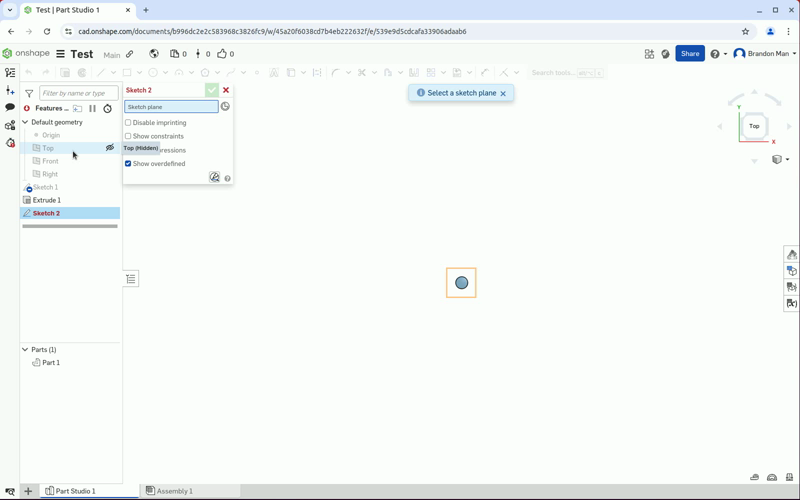
click(73, 150)
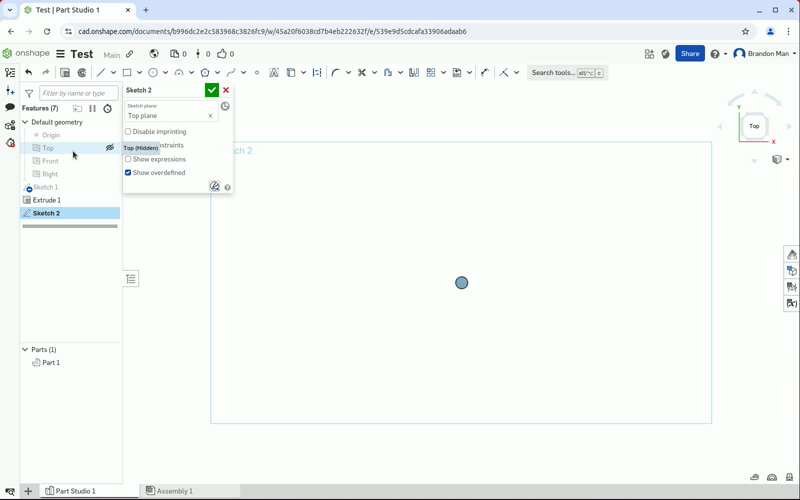
mouse_move(73, 352)
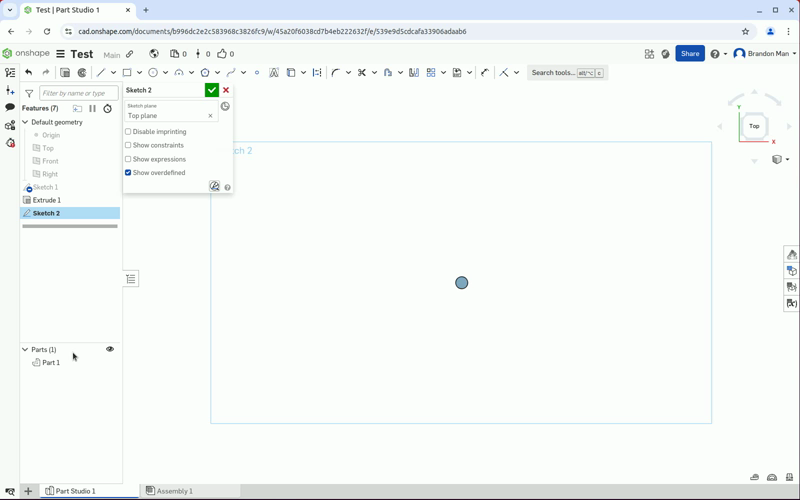
key(y)
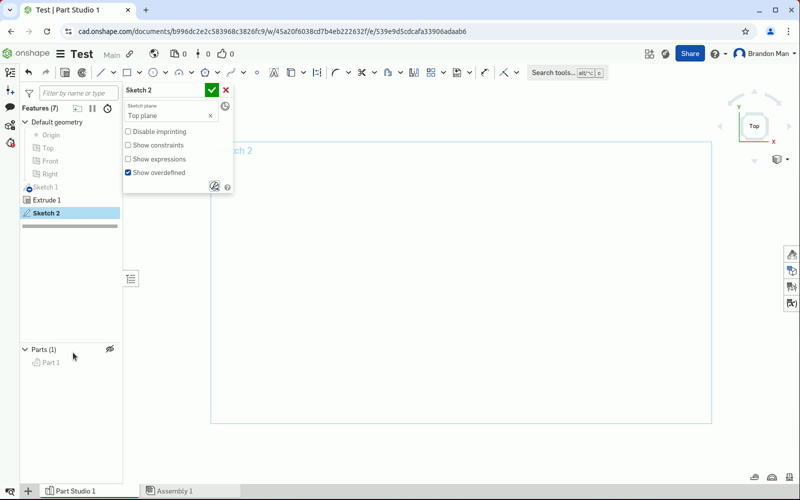
key(c)
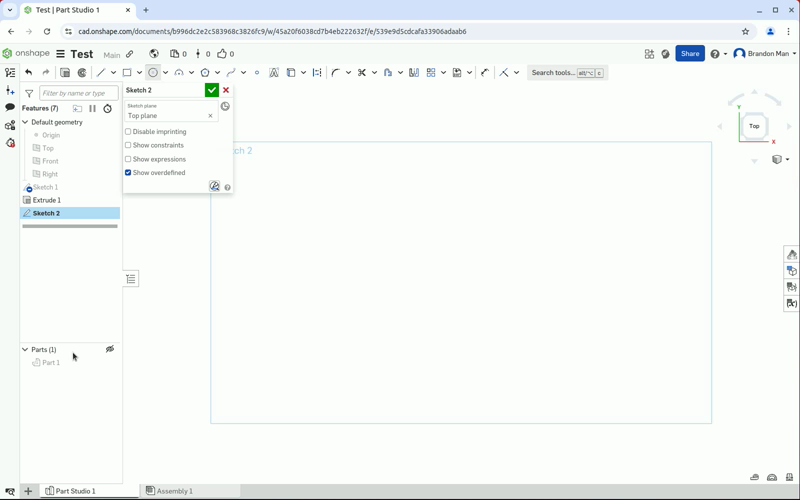
key_down(shift)
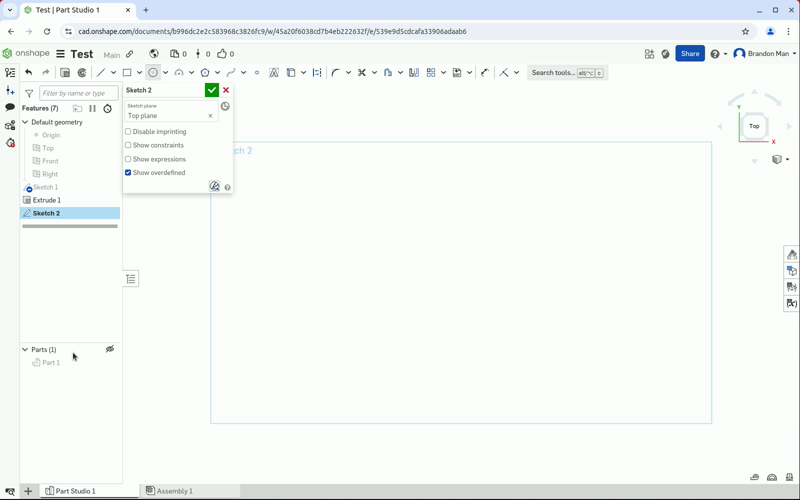
mouse_move(461, 282)
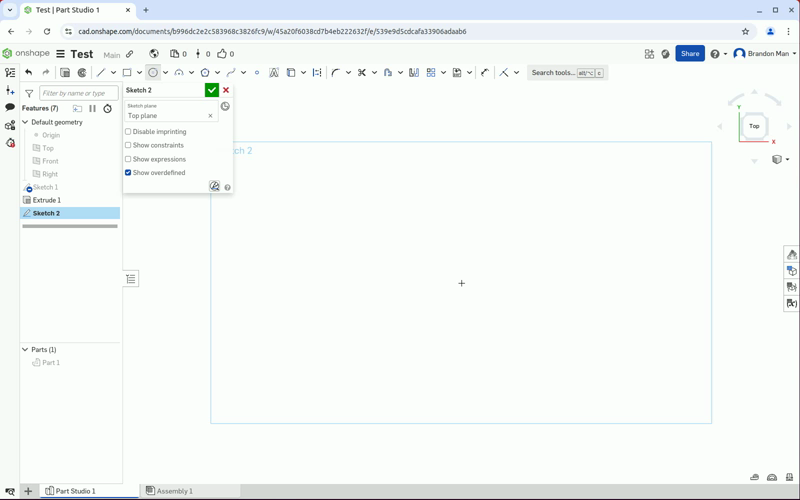
click(461, 282)
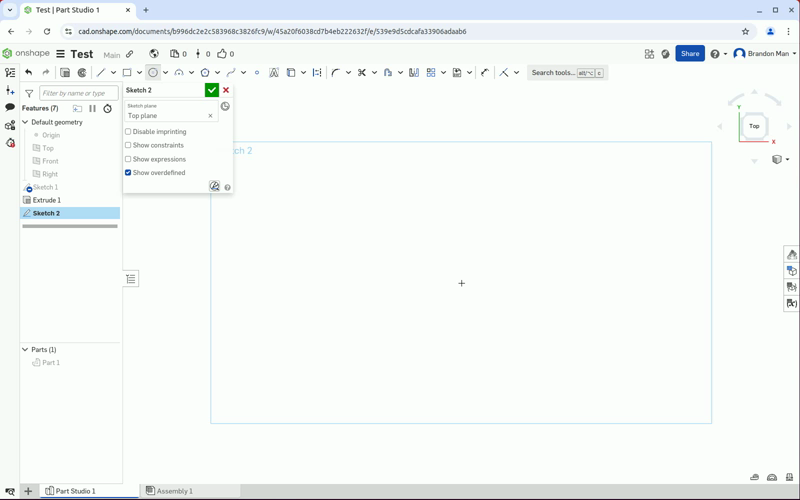
key_up(shift)
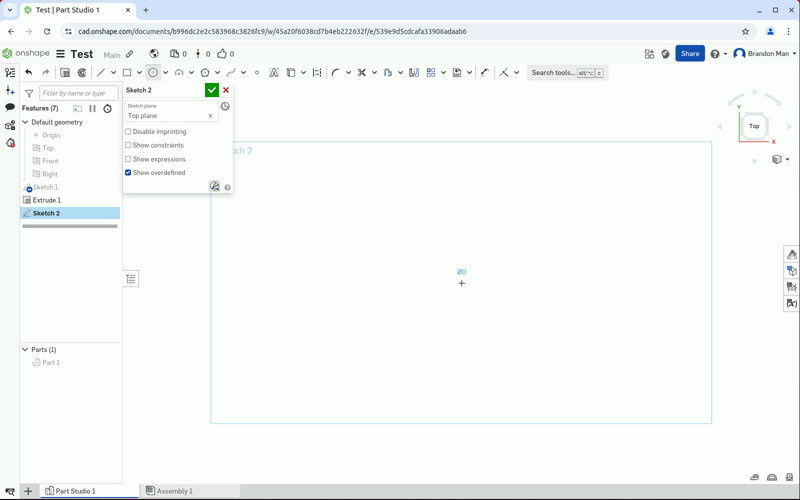
mouse_move(471, 282)
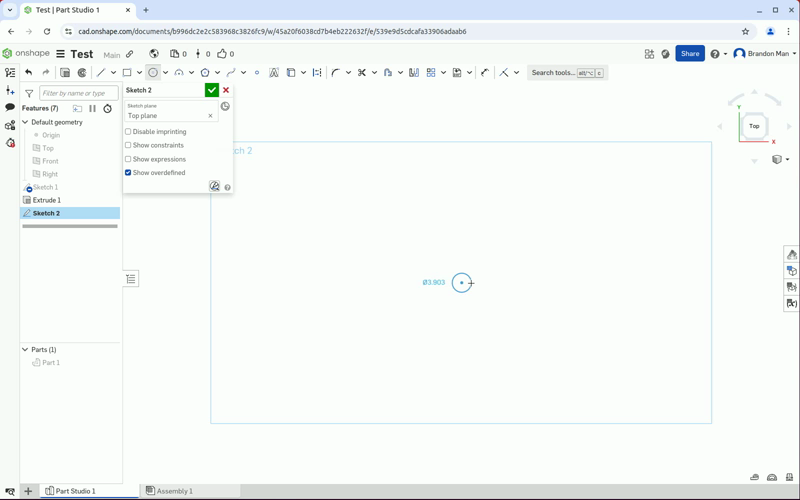
click(471, 282)
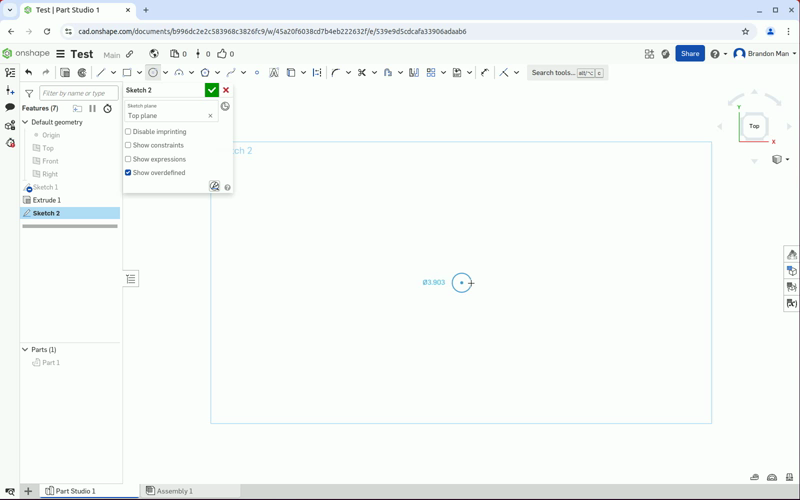
key(esc)
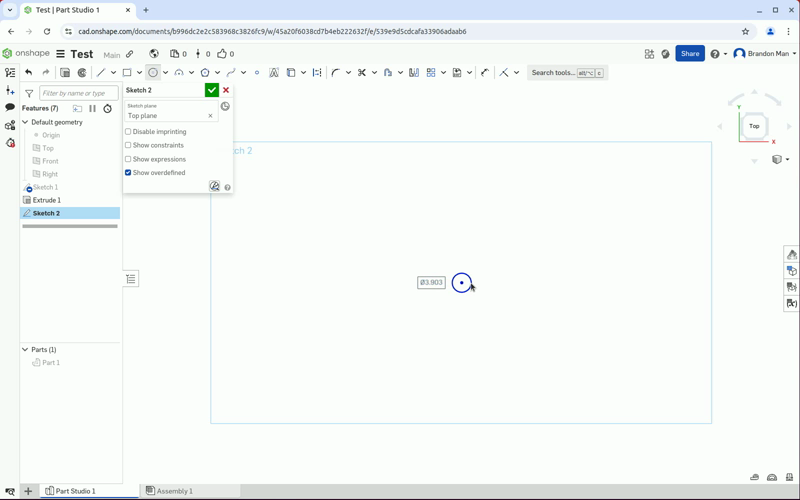
mouse_move(463, 278)
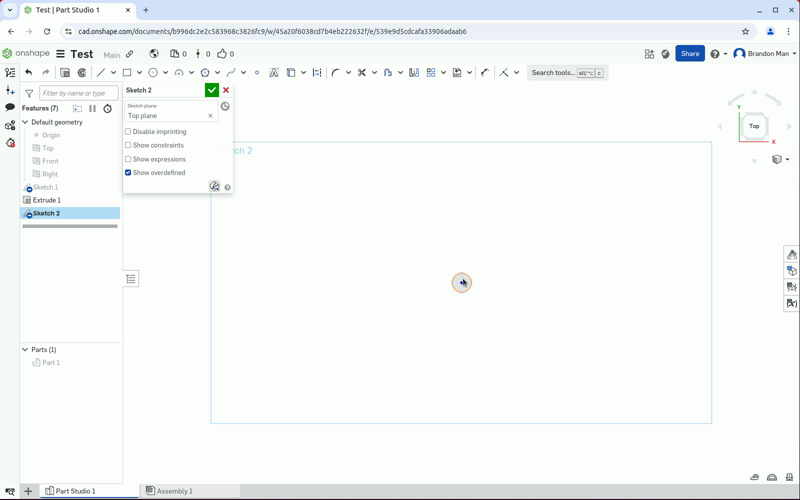
scroll(6)
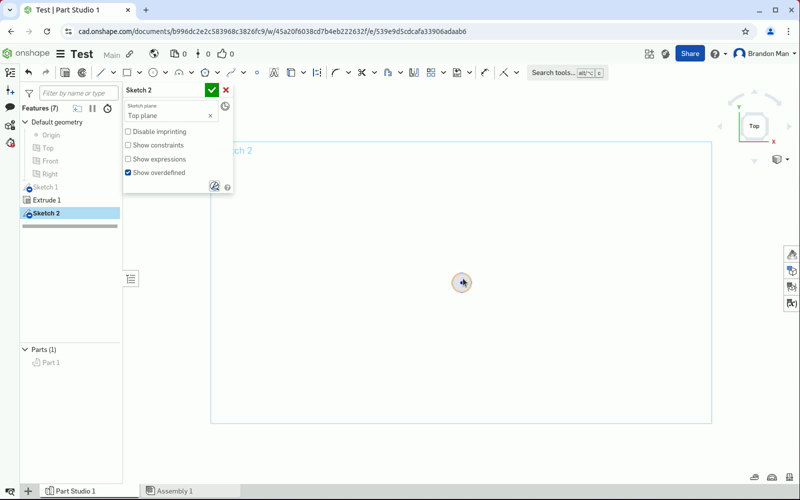
scroll(6)
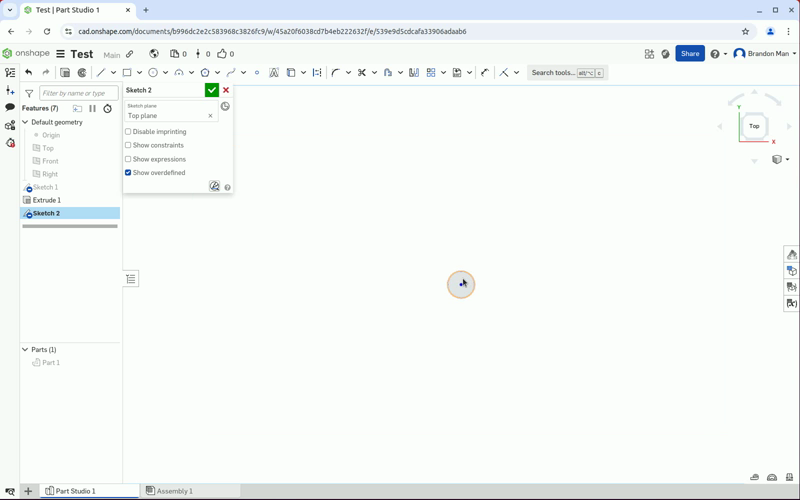
scroll(6)
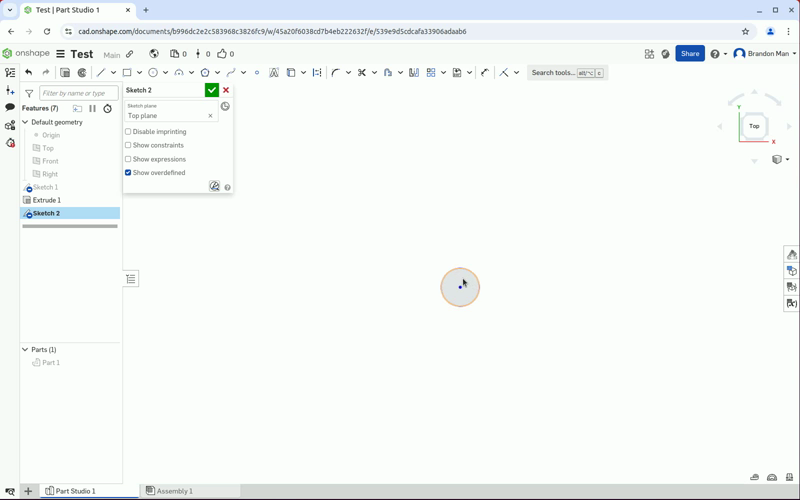
scroll(6)
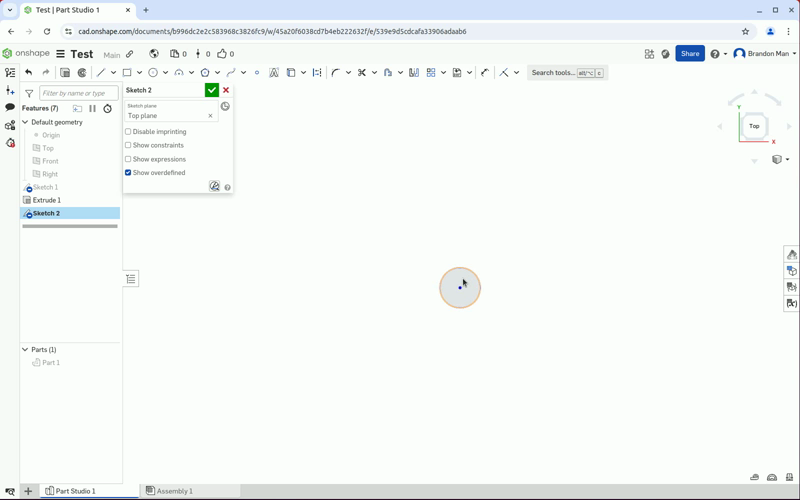
scroll(6)
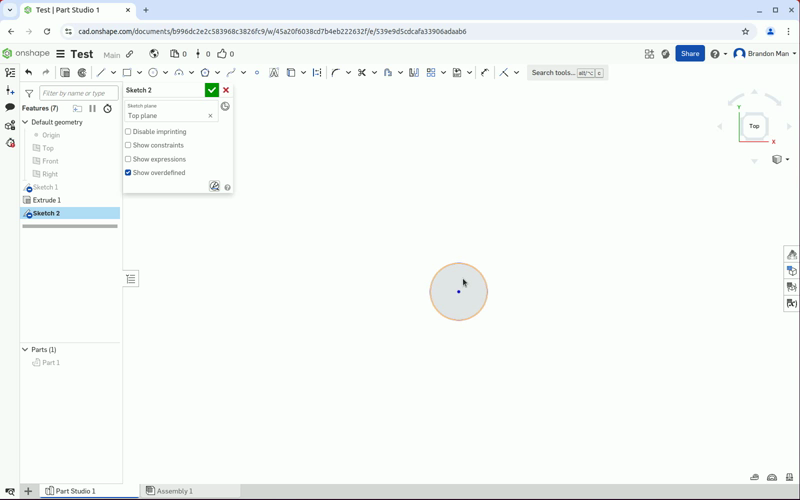
scroll(6)
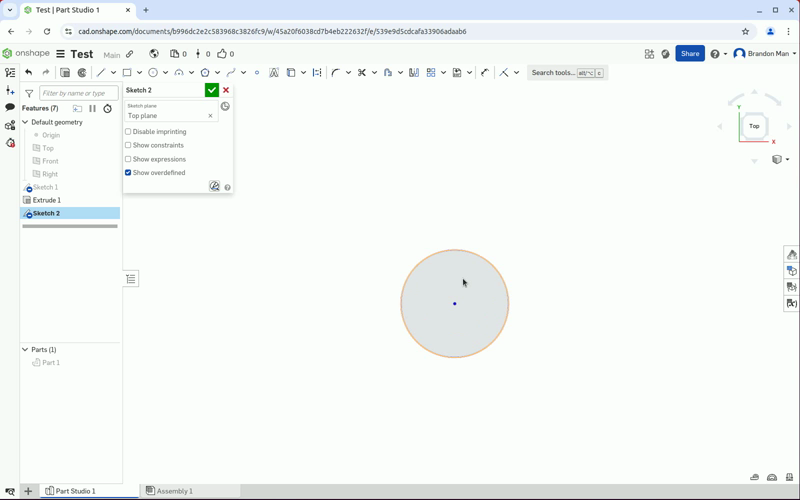
scroll(6)
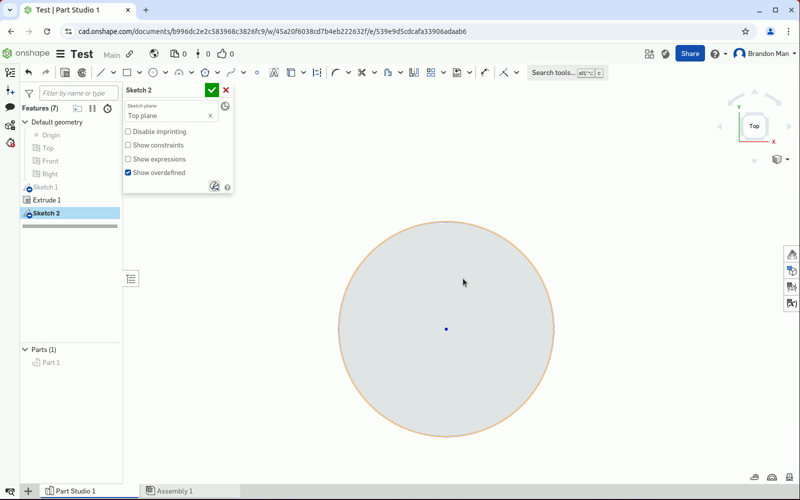
click(463, 278)
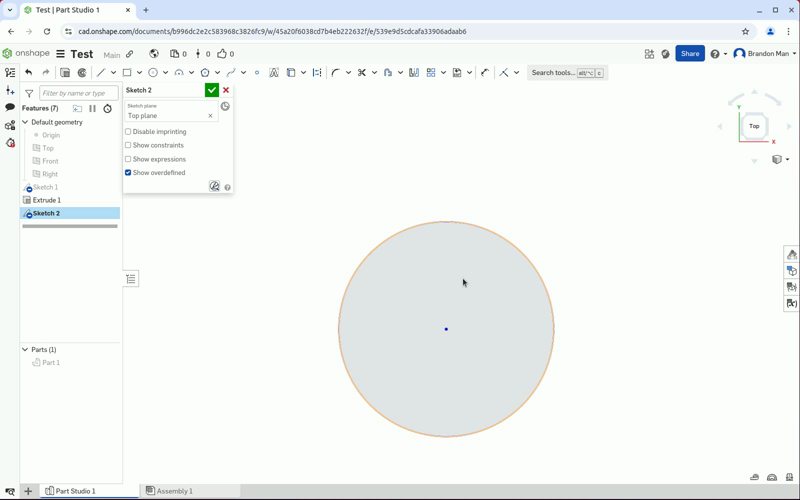
scroll(-6)
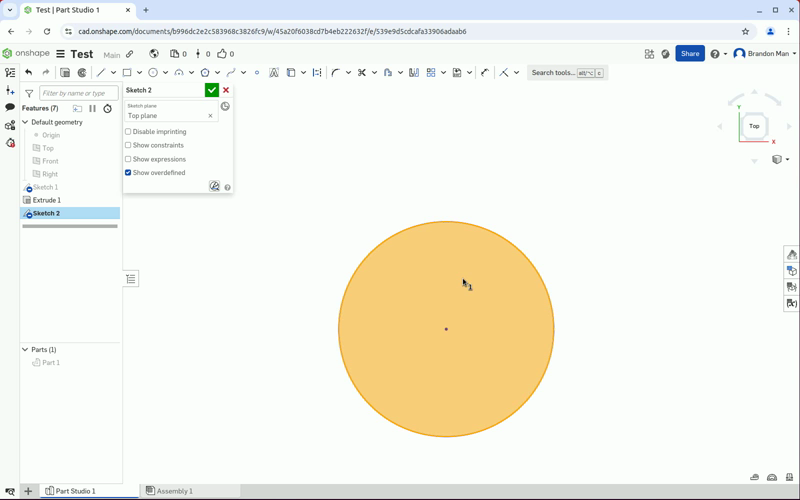
scroll(-6)
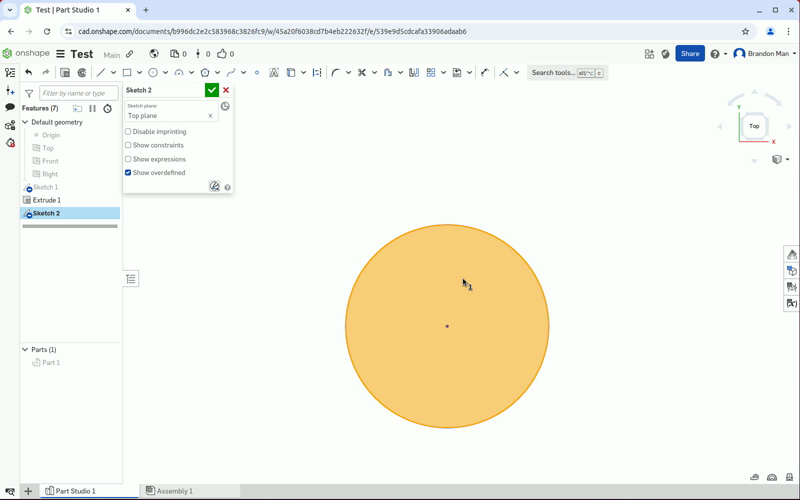
scroll(-6)
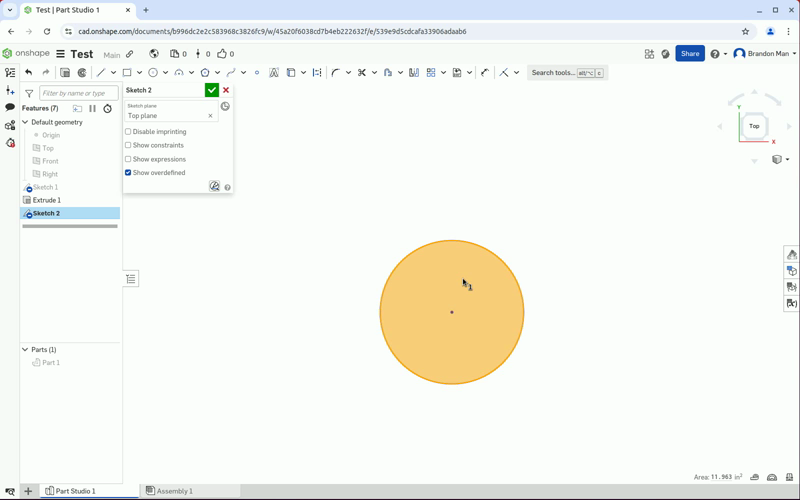
scroll(-6)
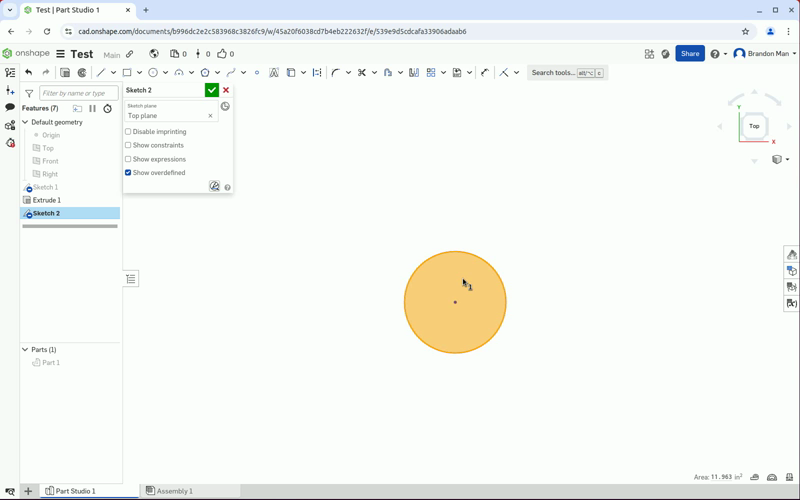
scroll(-6)
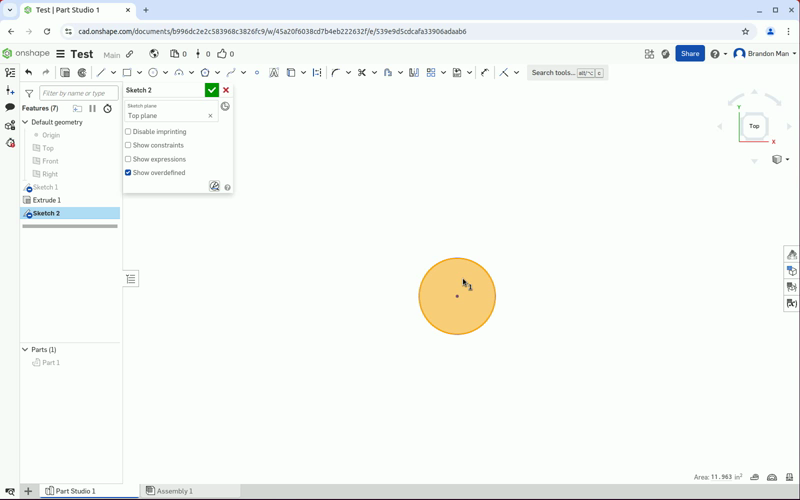
scroll(-6)
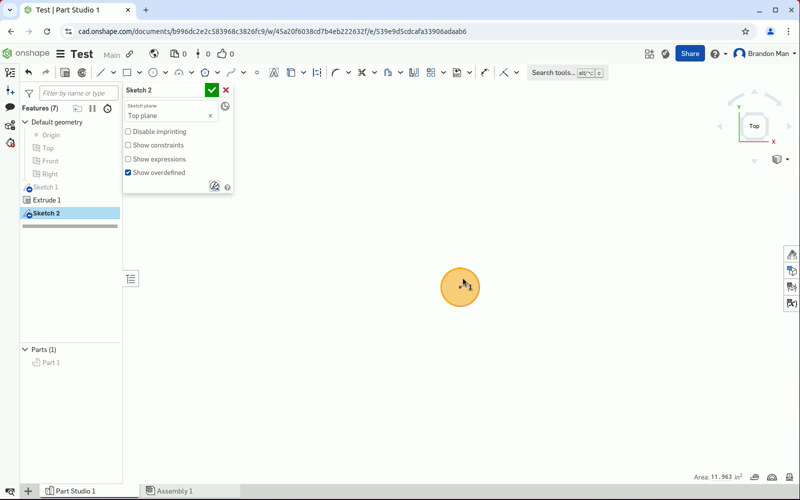
scroll(-6)
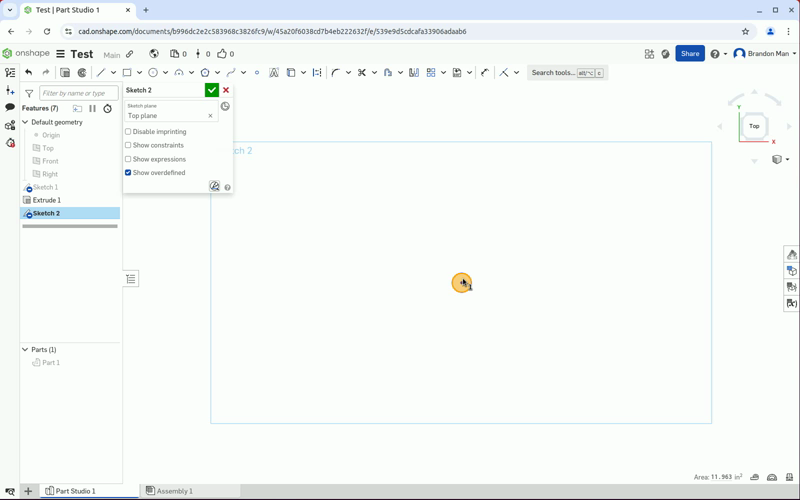
mouse_move(73, 352)
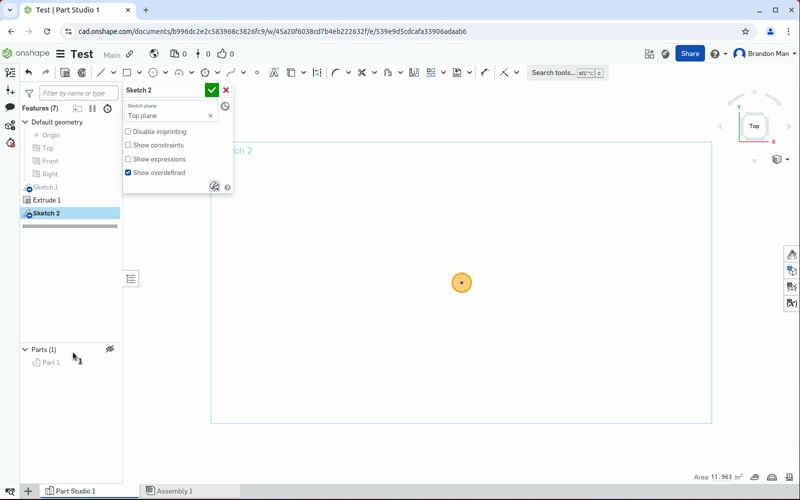
key(shift+y)
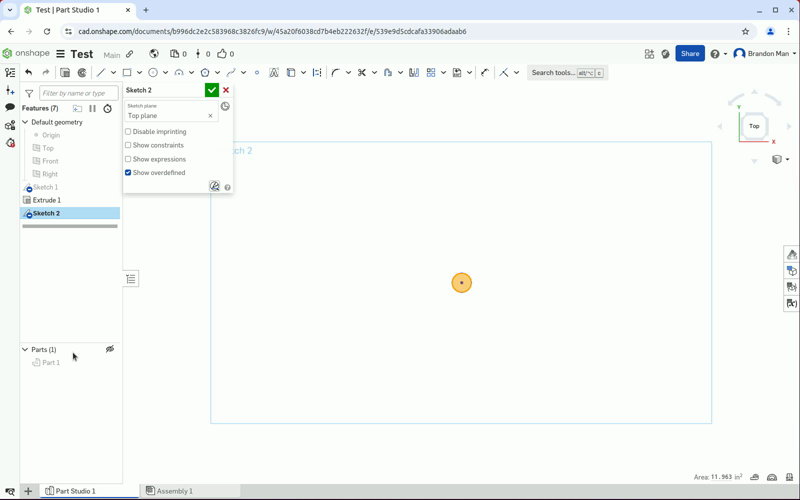
key(shift+e)
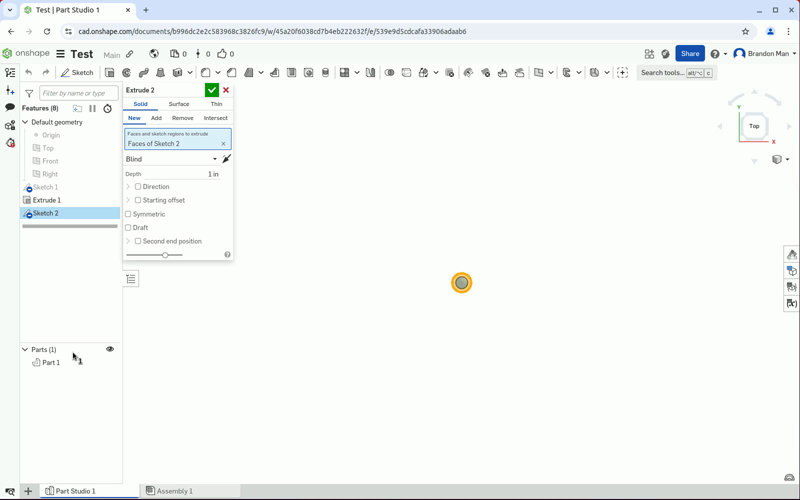
mouse_move(143, 106)
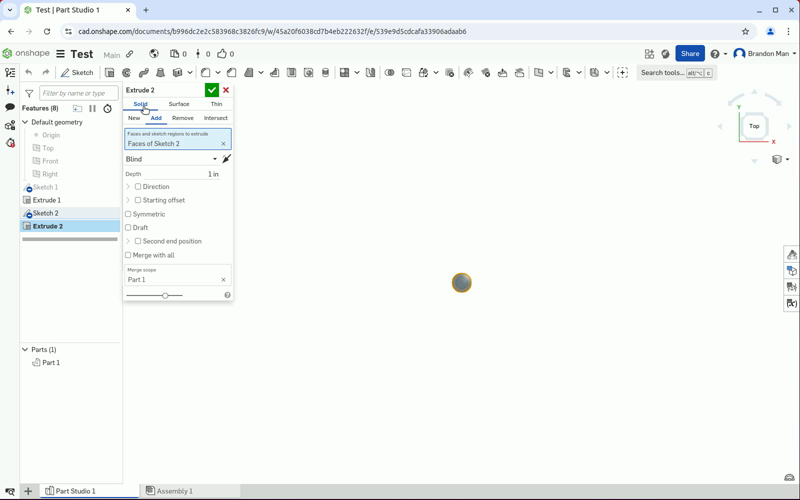
click(143, 106)
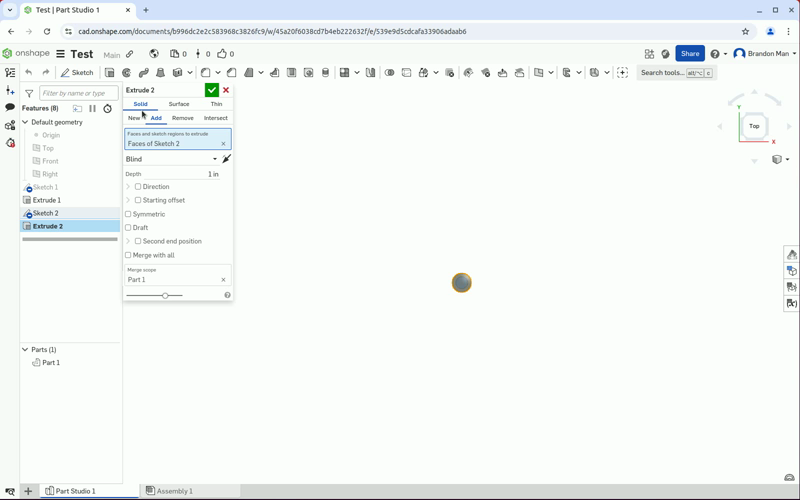
mouse_move(137, 120)
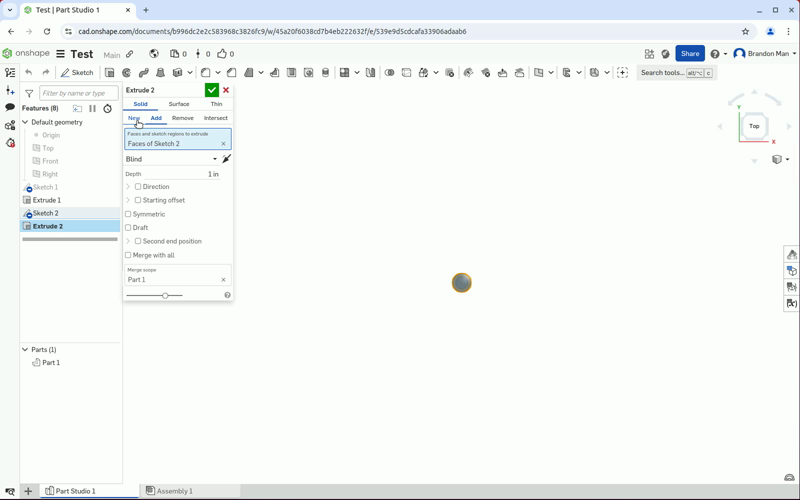
click(137, 120)
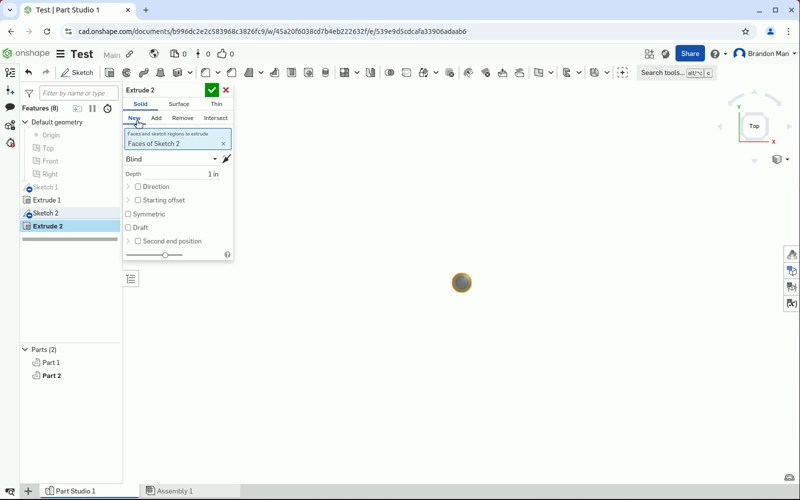
key(tab, 4)
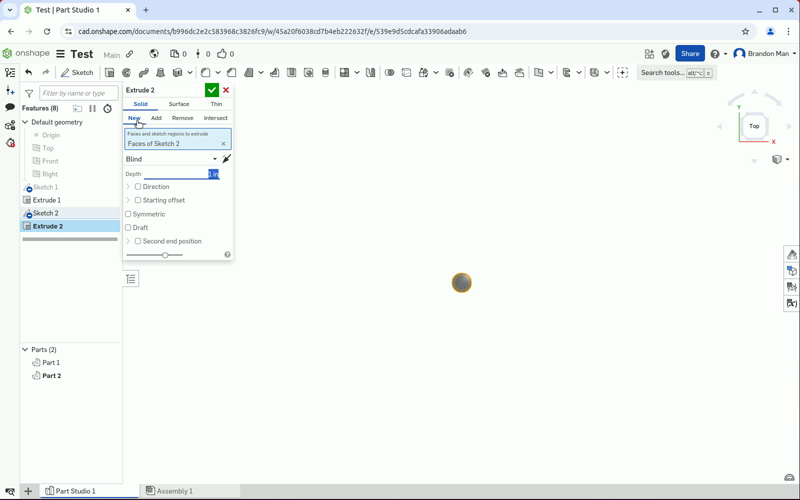
text(2.166)
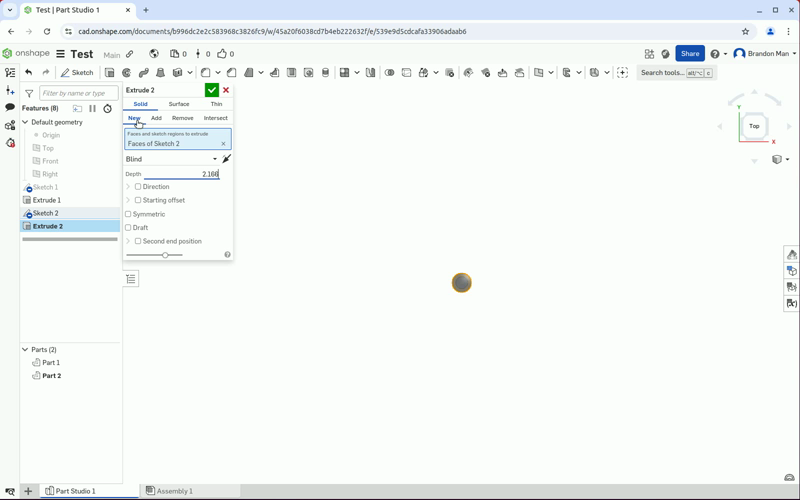
key(enter)
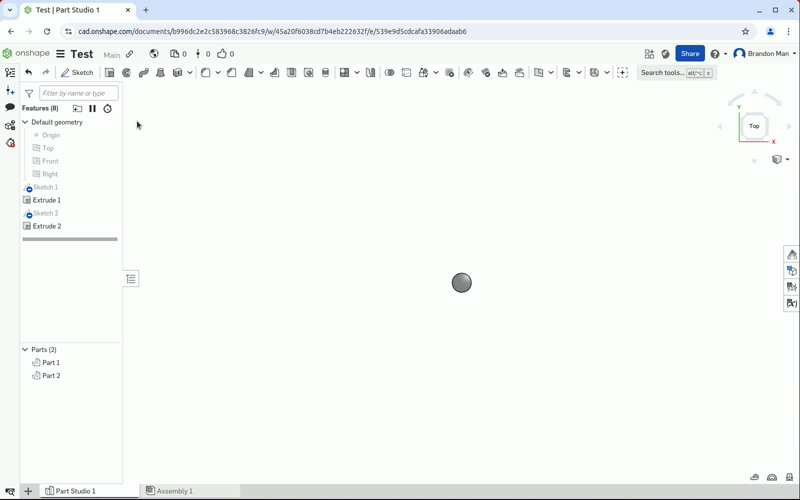
key(shift+h)
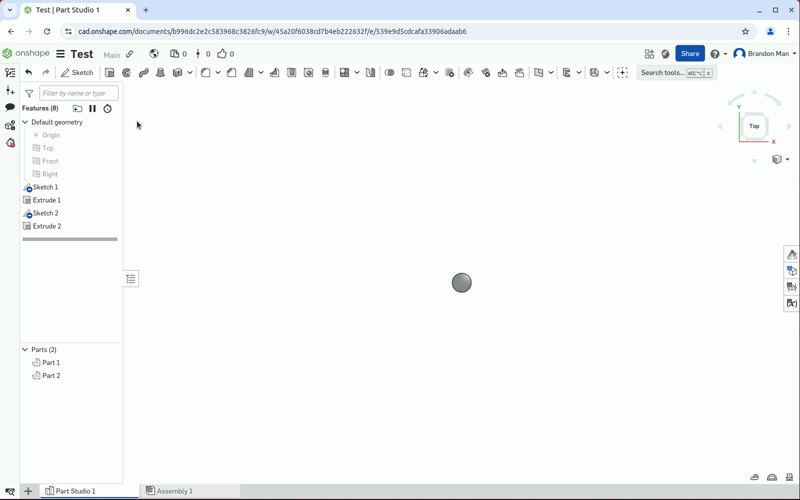
key(shift+h)
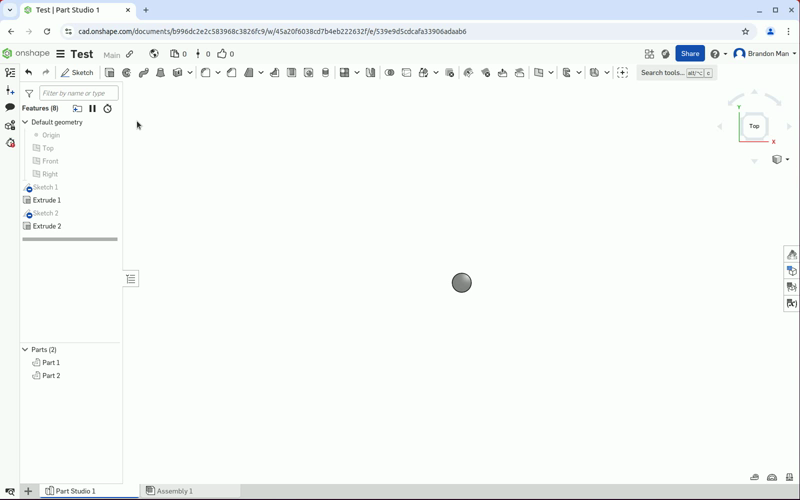
mouse_move(73, 189)
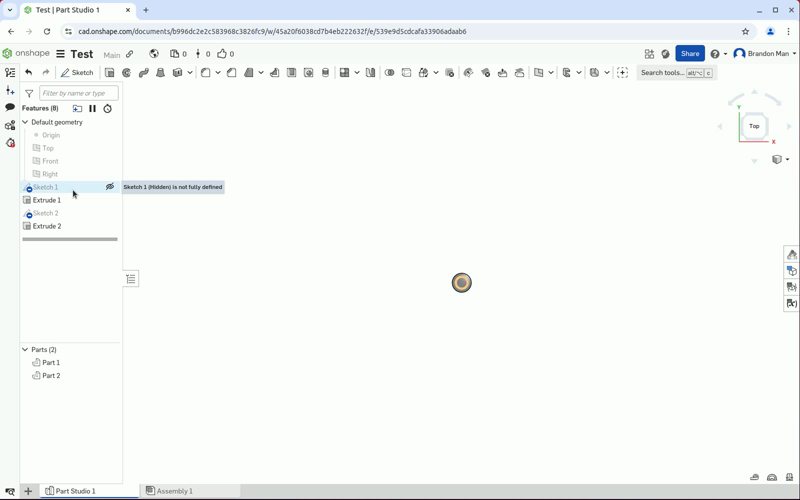
click(73, 189)
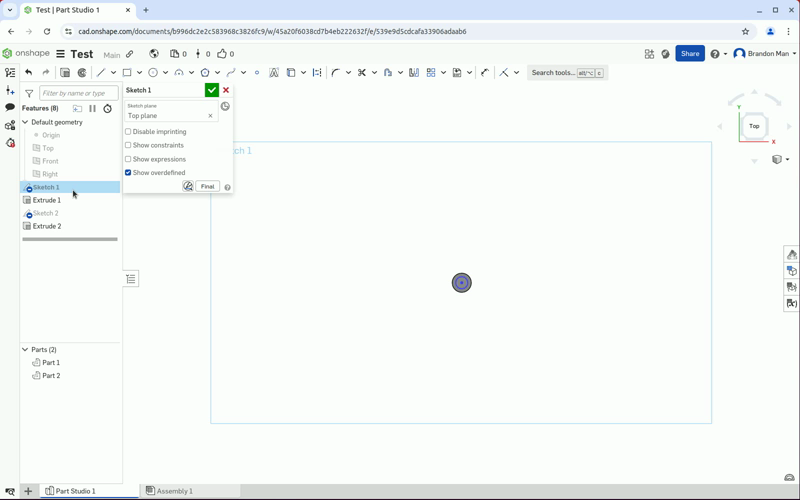
mouse_move(229, 92)
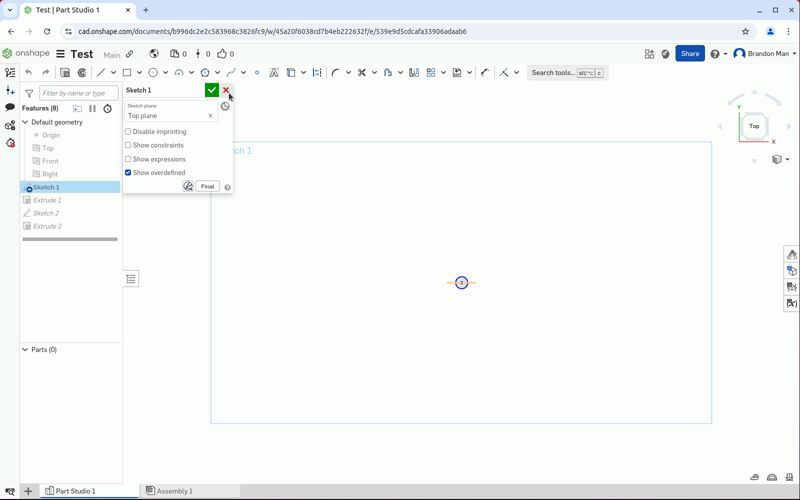
click(229, 92)
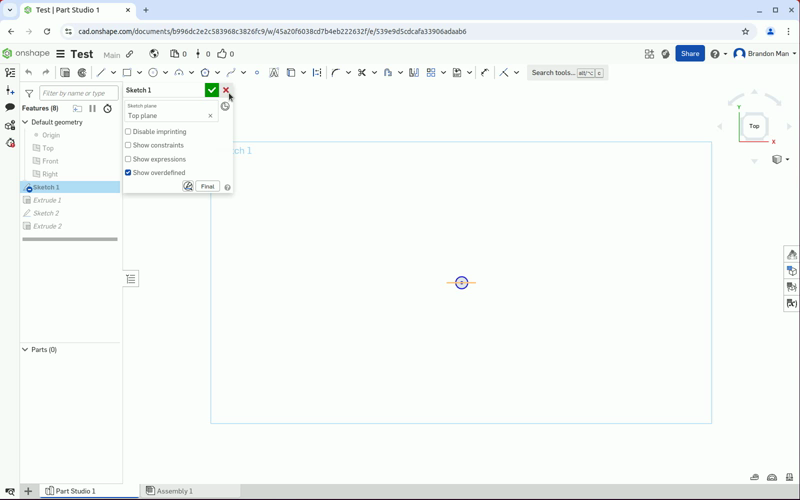
key(shift+s)
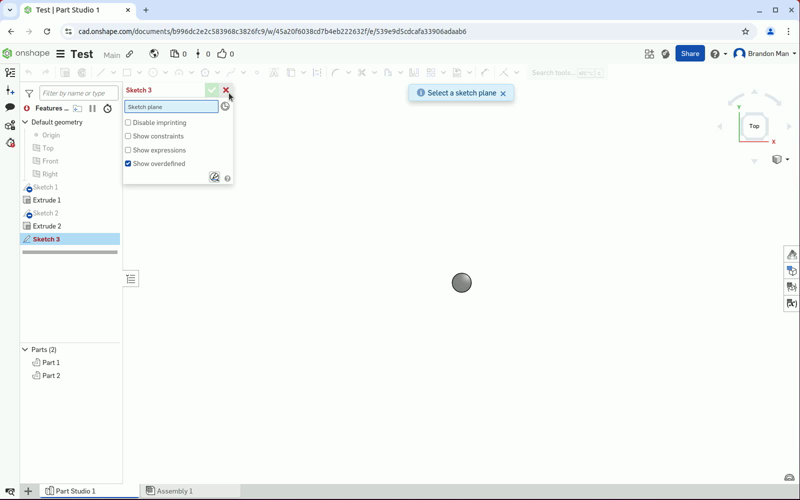
mouse_move(73, 150)
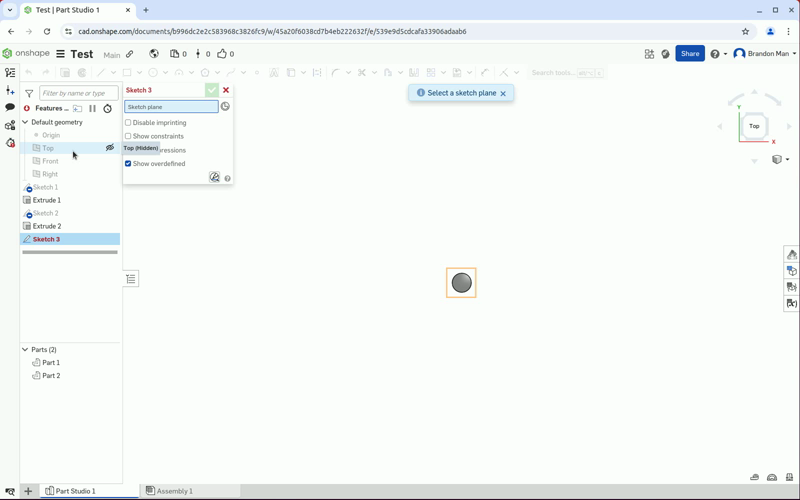
click(73, 150)
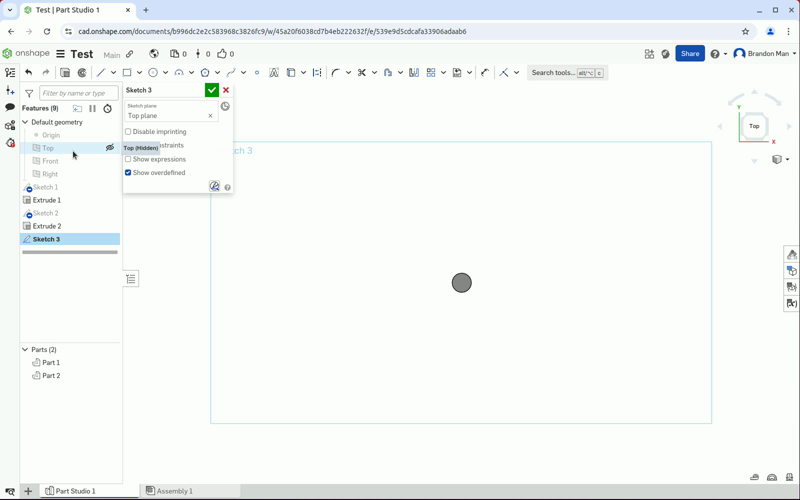
mouse_move(73, 352)
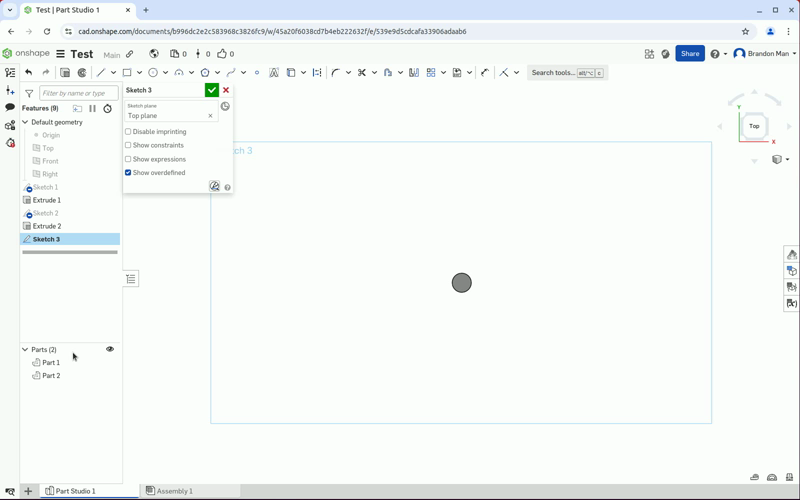
key(y)
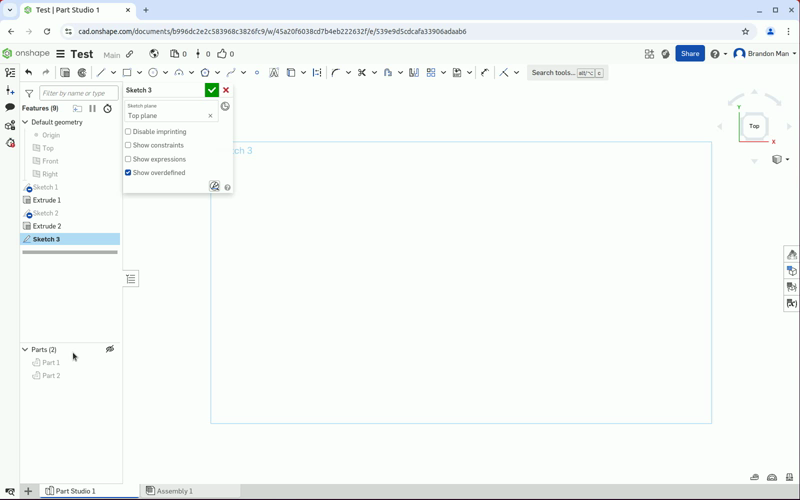
key(c)
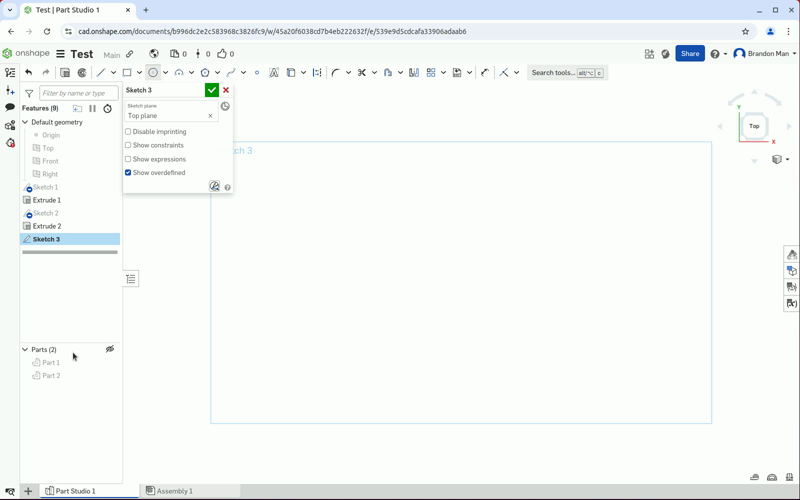
key_down(shift)
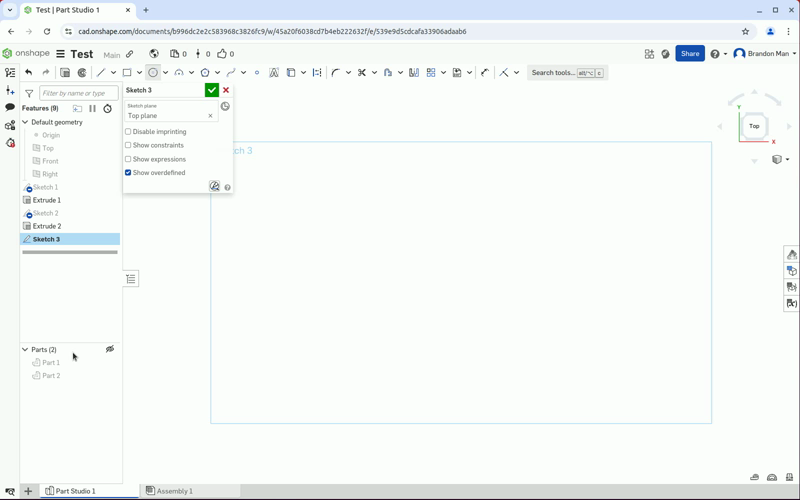
mouse_move(460, 282)
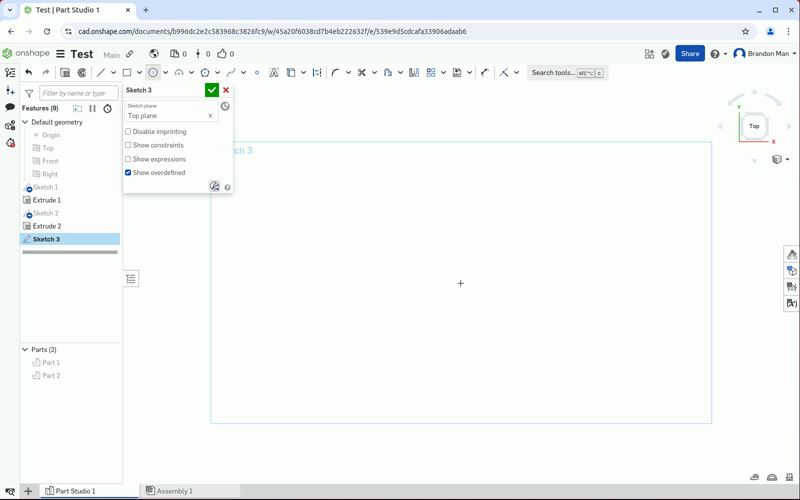
click(460, 282)
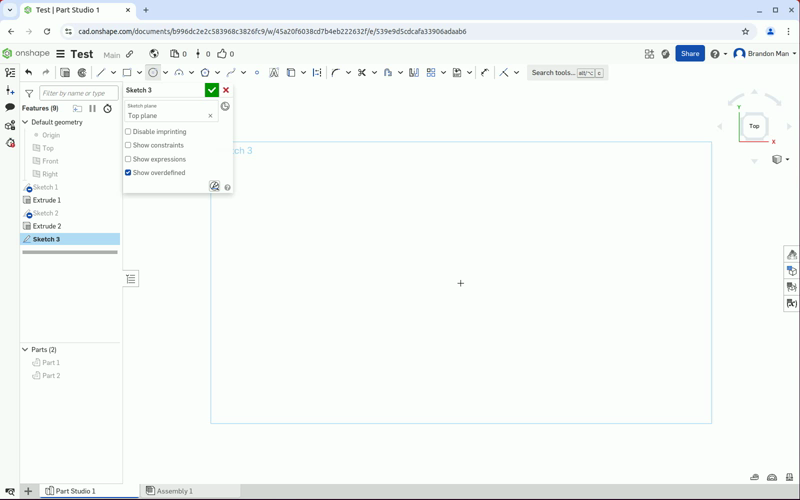
key_up(shift)
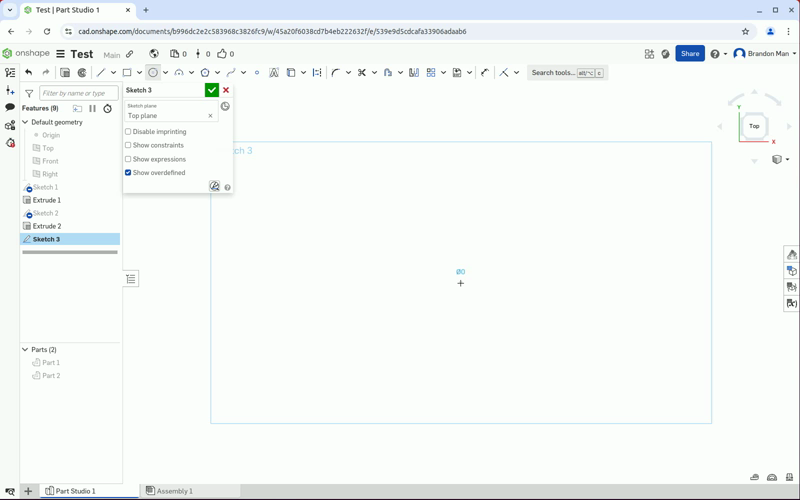
mouse_move(471, 282)
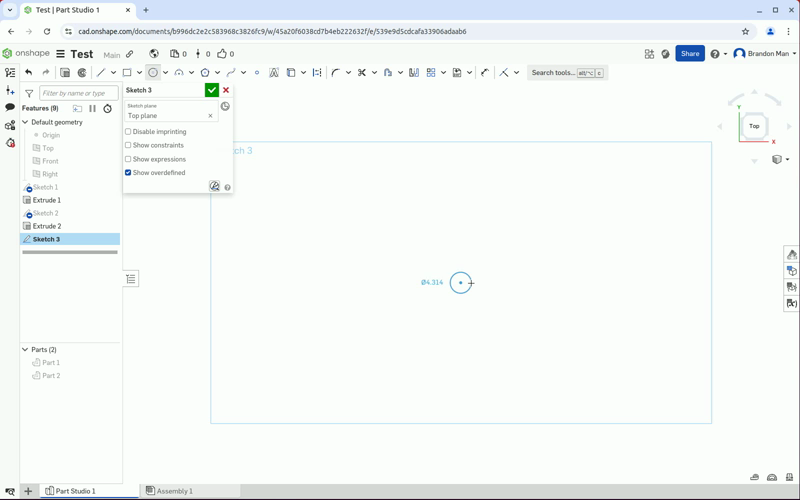
click(471, 282)
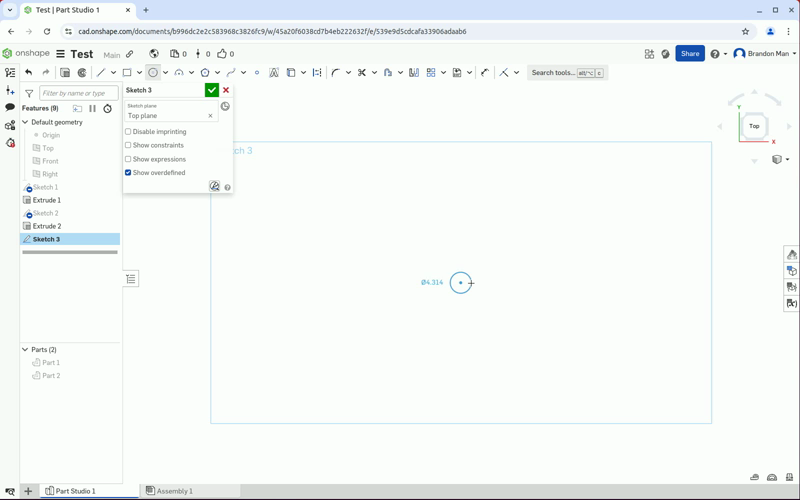
key(esc)
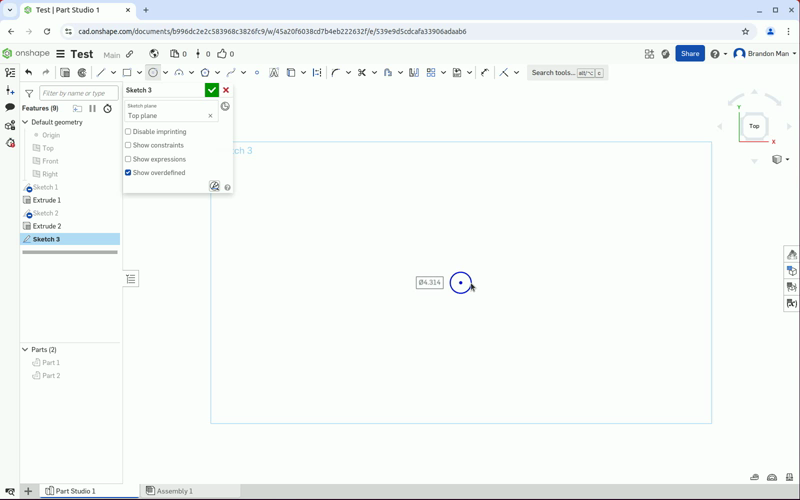
mouse_move(463, 273)
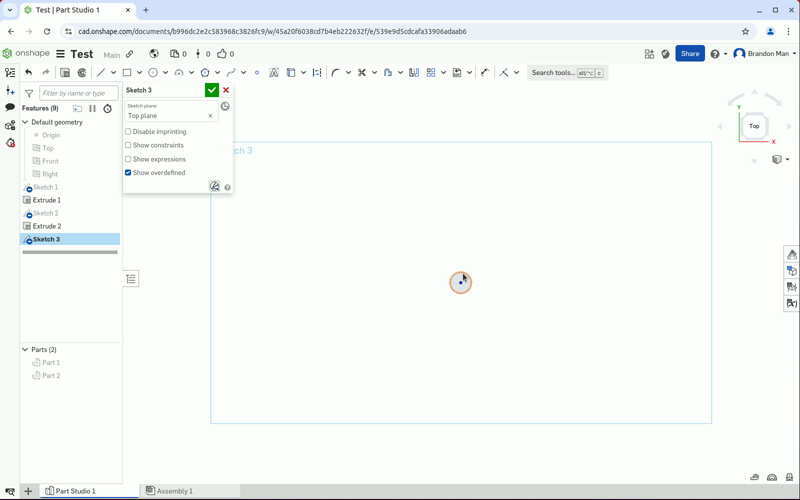
scroll(6)
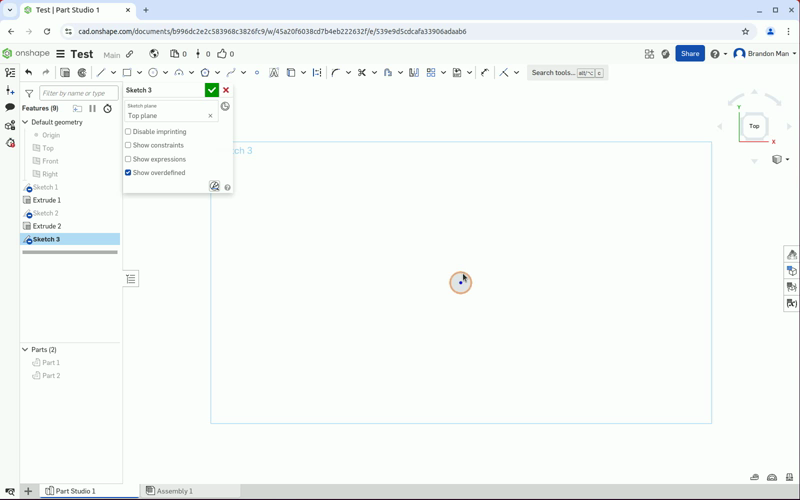
scroll(6)
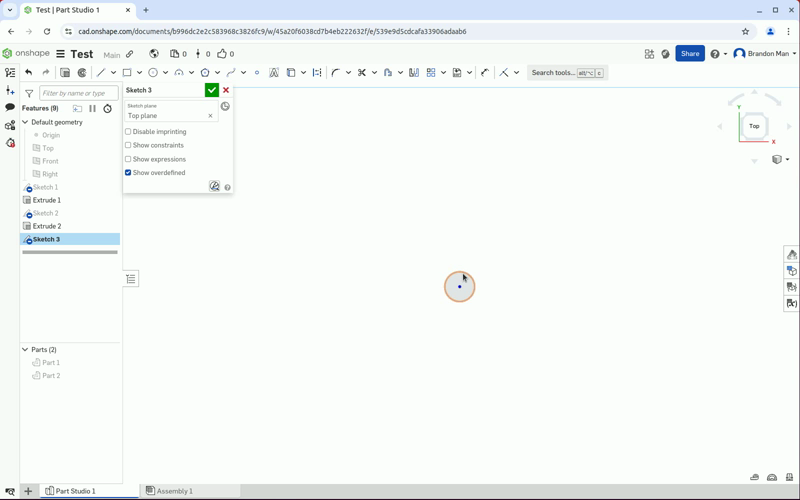
scroll(6)
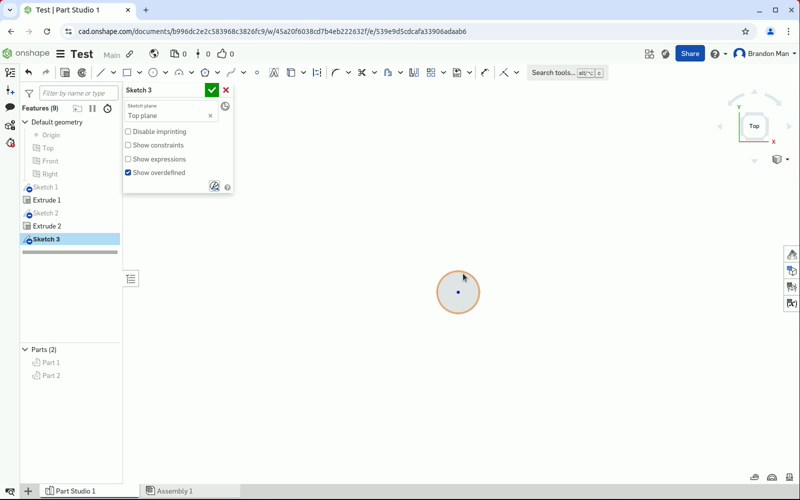
scroll(6)
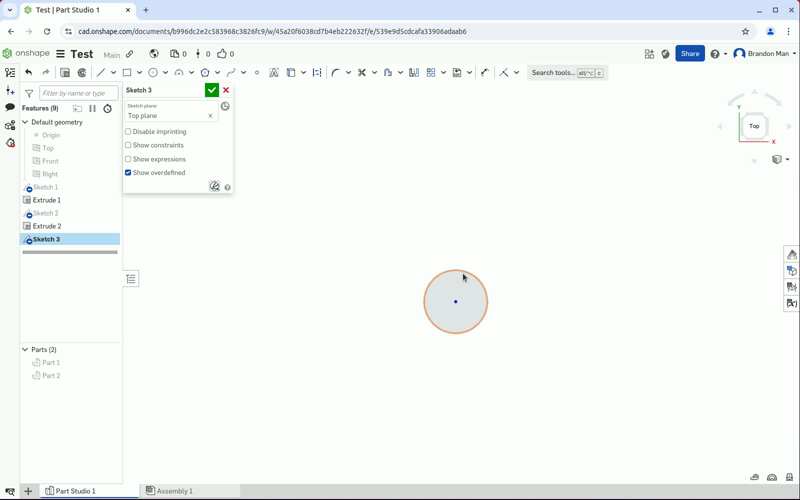
scroll(6)
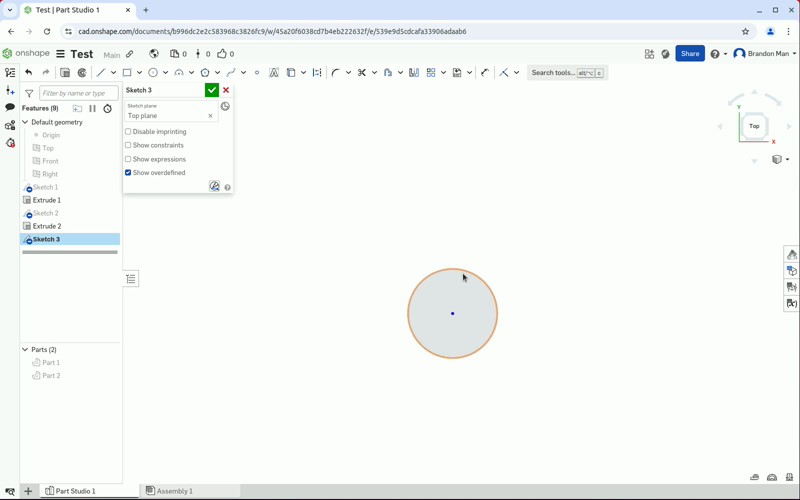
scroll(6)
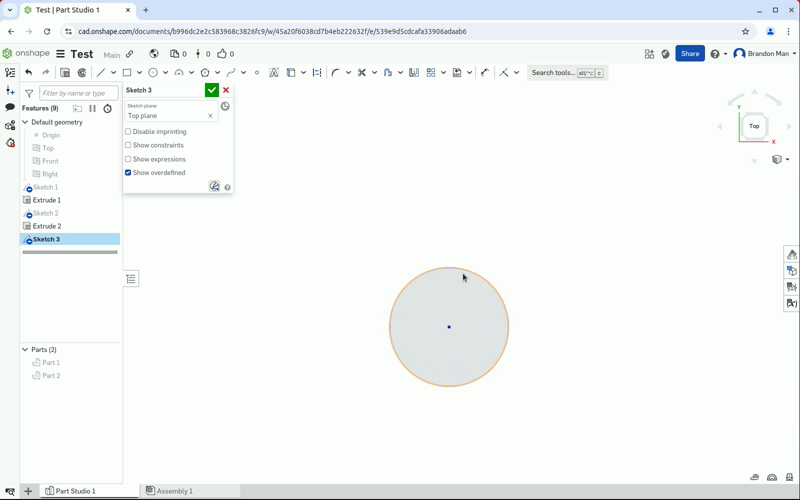
scroll(6)
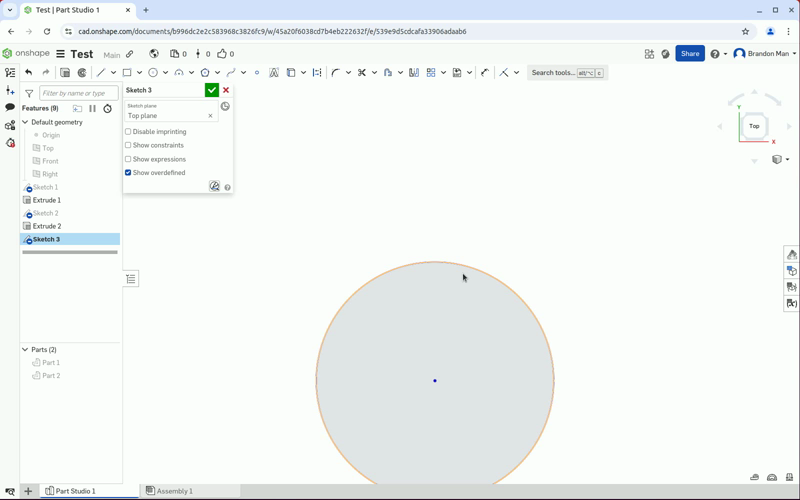
click(463, 273)
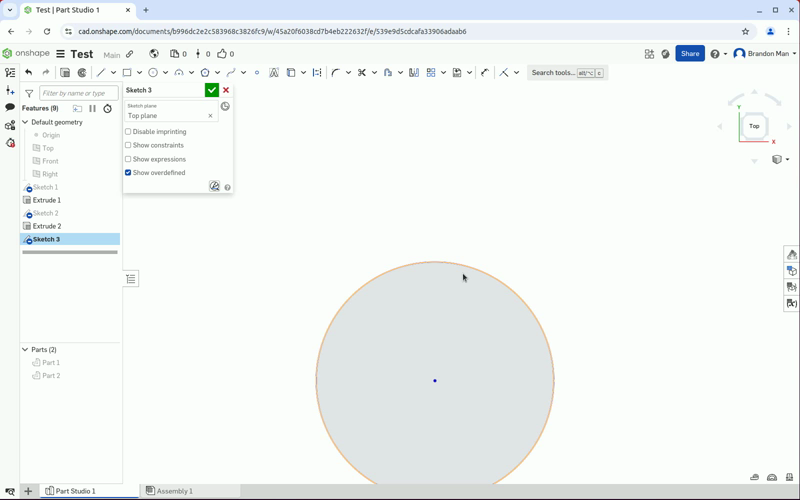
scroll(-6)
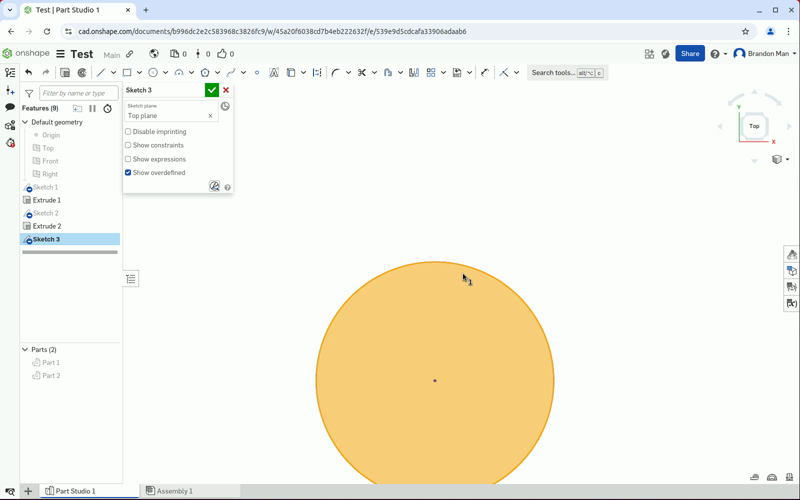
scroll(-6)
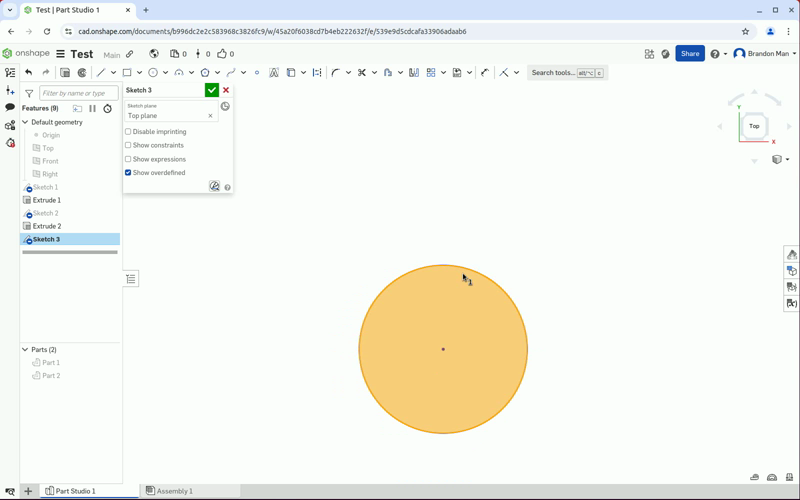
scroll(-6)
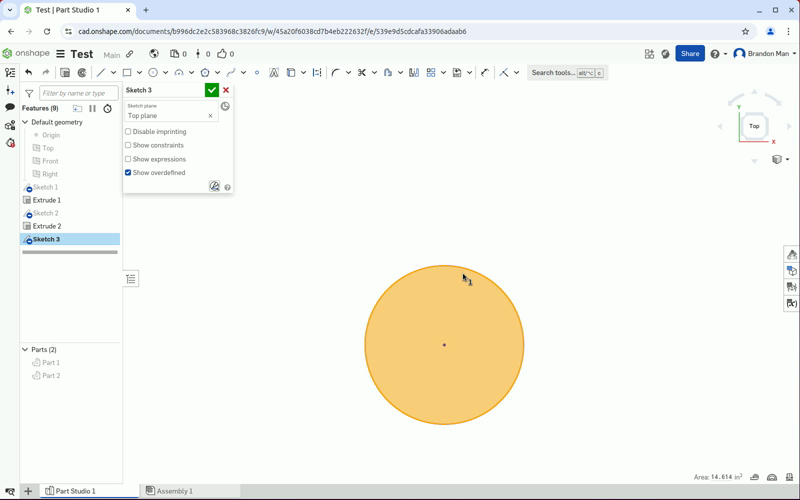
scroll(-6)
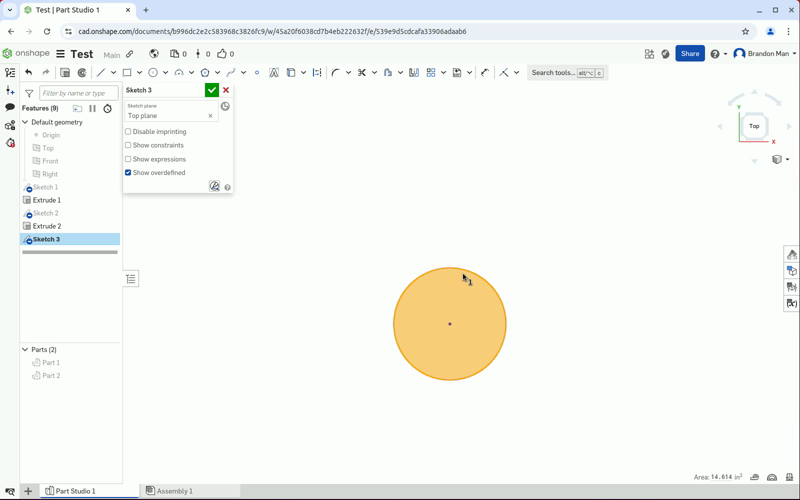
scroll(-6)
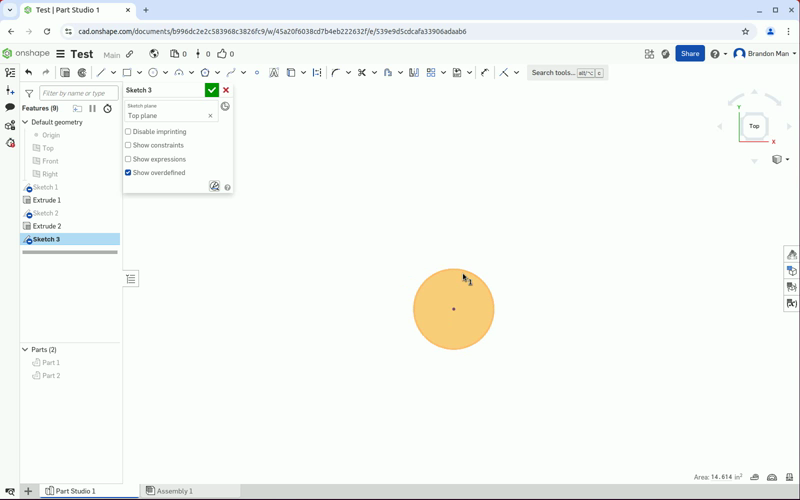
scroll(-6)
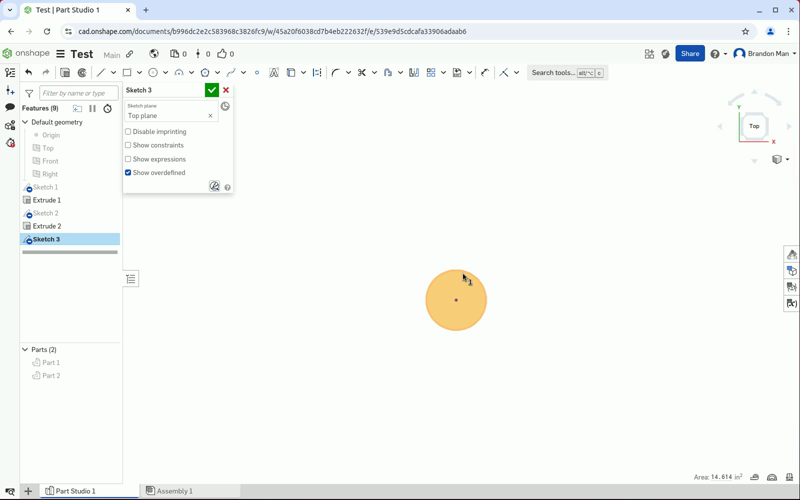
scroll(-6)
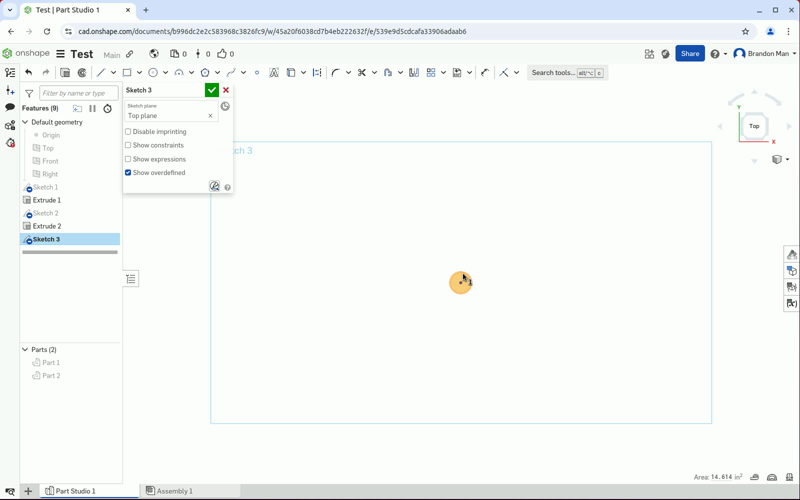
mouse_move(73, 352)
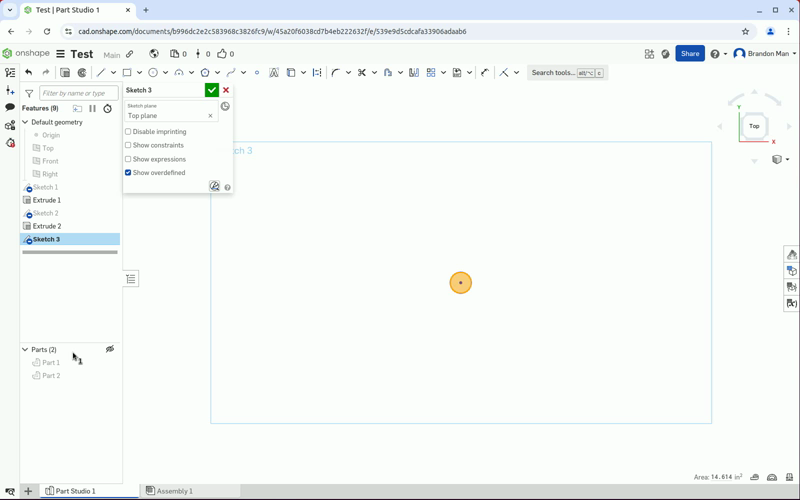
key(shift+y)
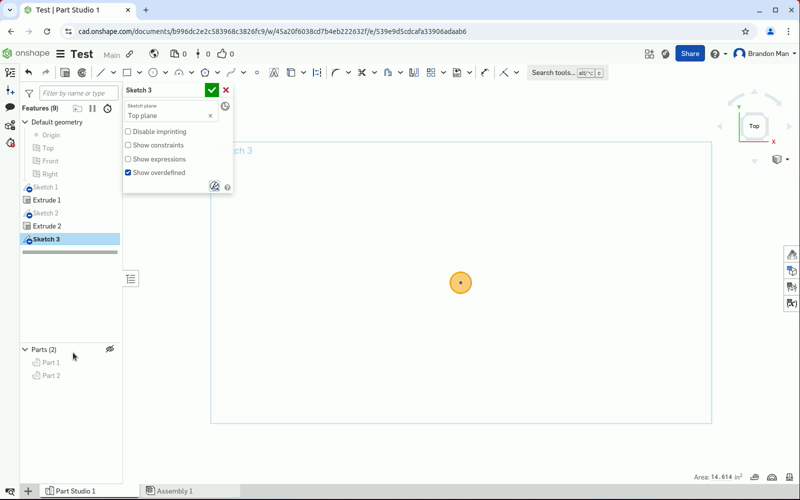
key(shift+e)
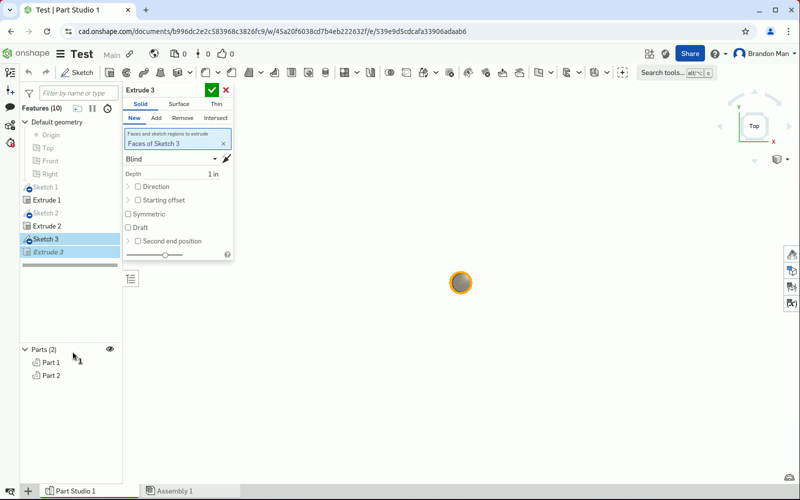
mouse_move(143, 106)
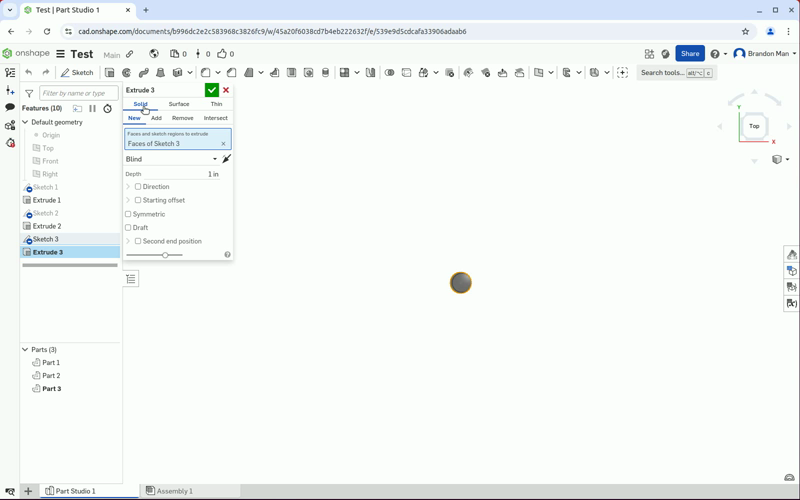
click(143, 106)
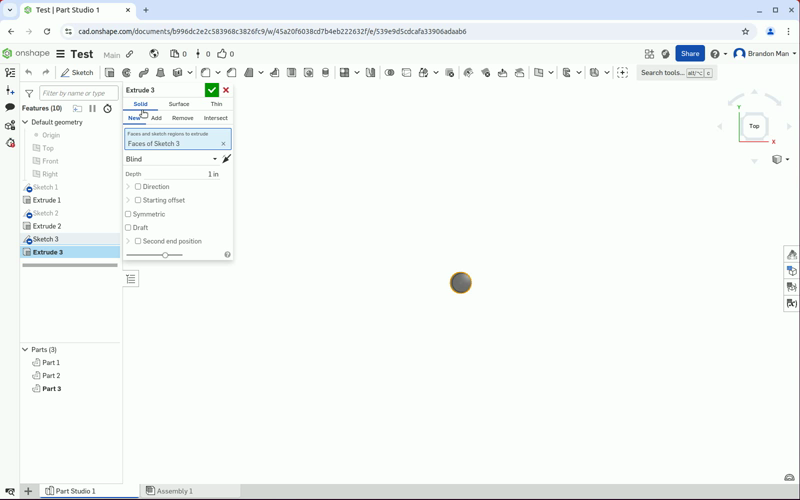
mouse_move(137, 120)
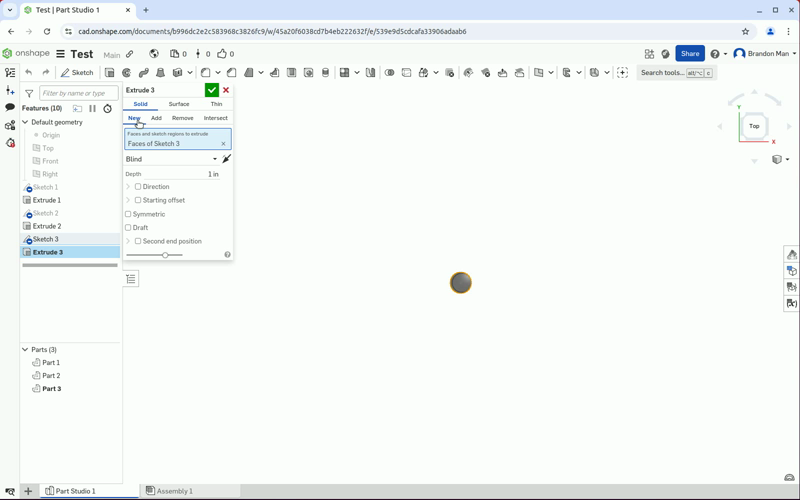
click(137, 120)
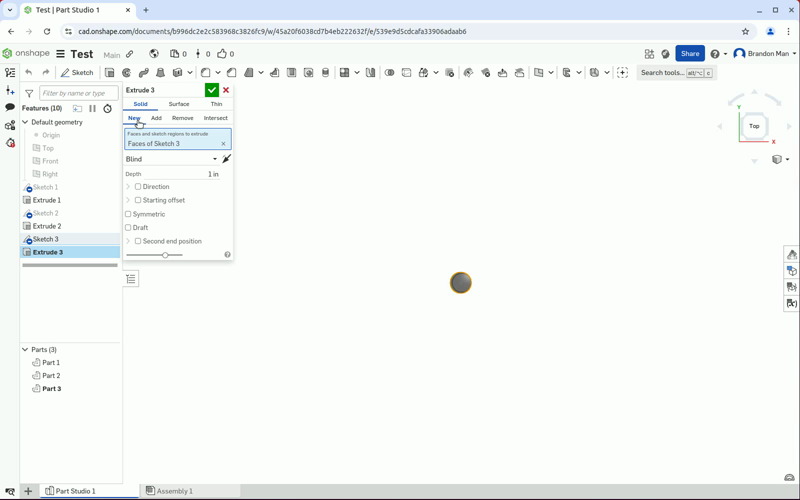
key(tab, 4)
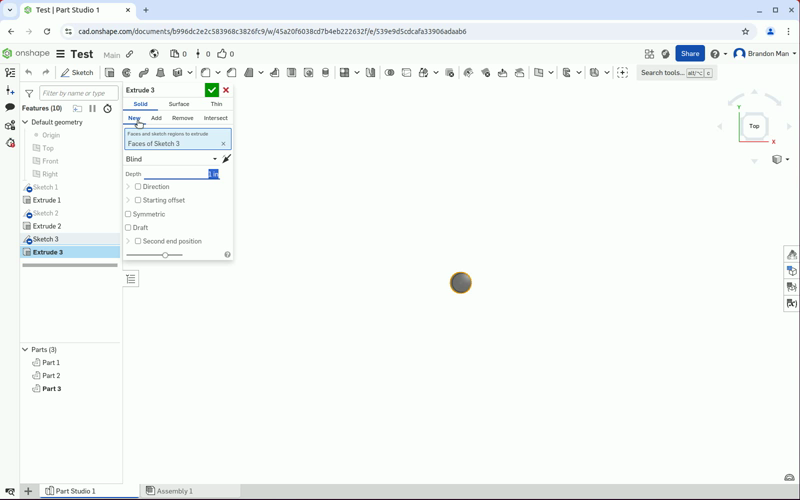
text(-0.481)
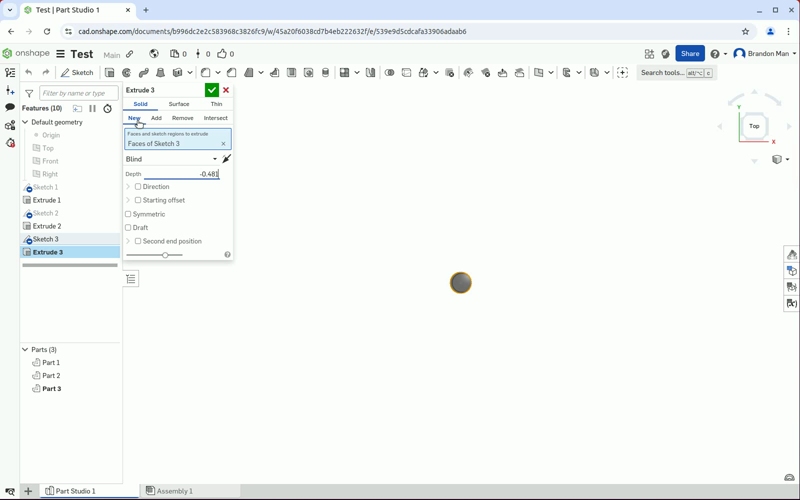
key(enter)
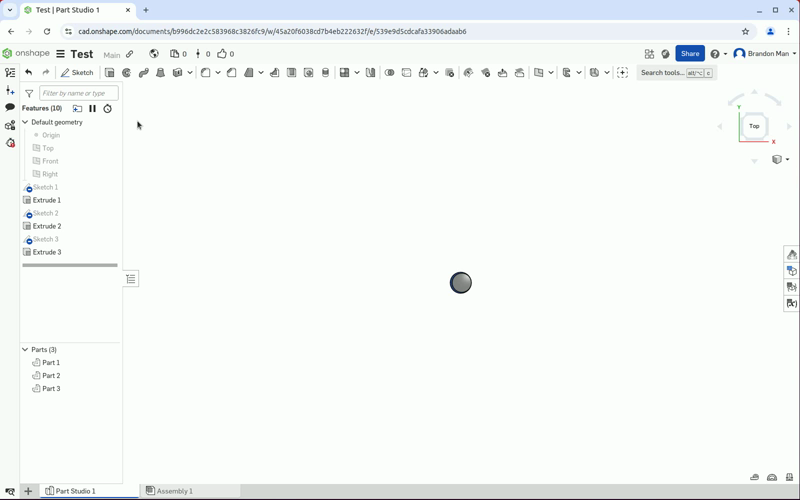
key(shift+h)
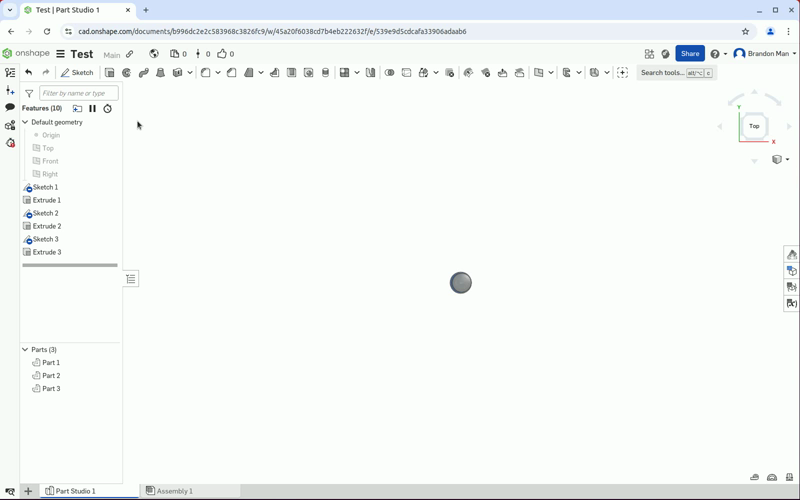
key(shift+h)
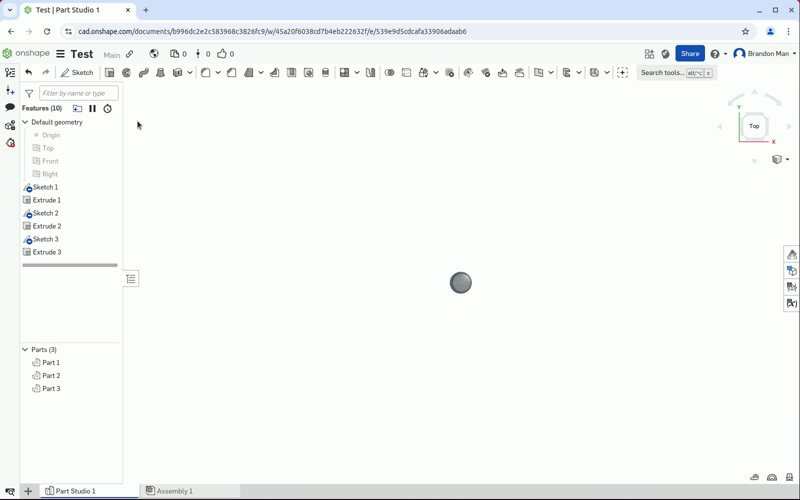
key(shift+7)
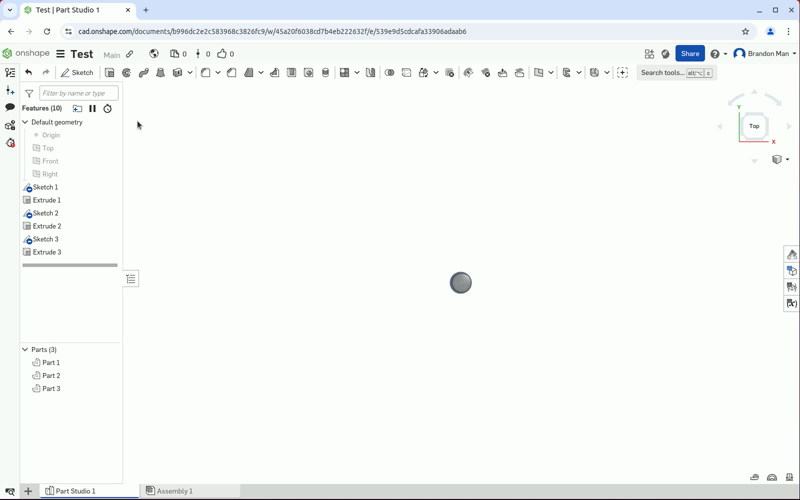
key(up, 3)
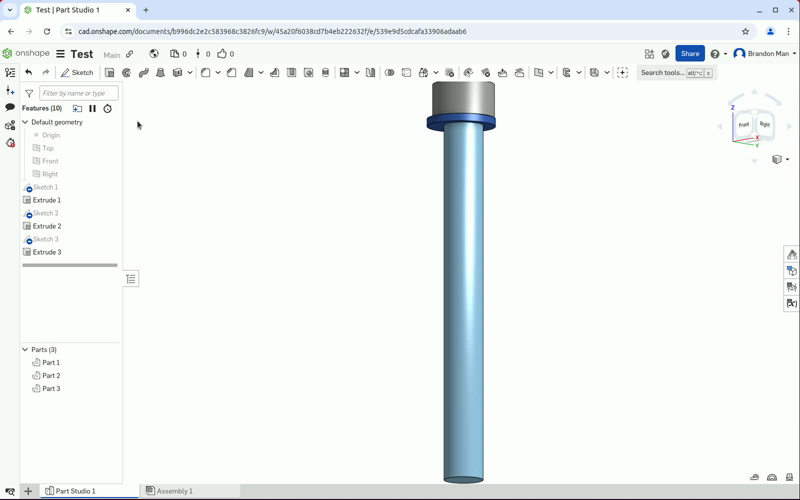
key(left, 3)
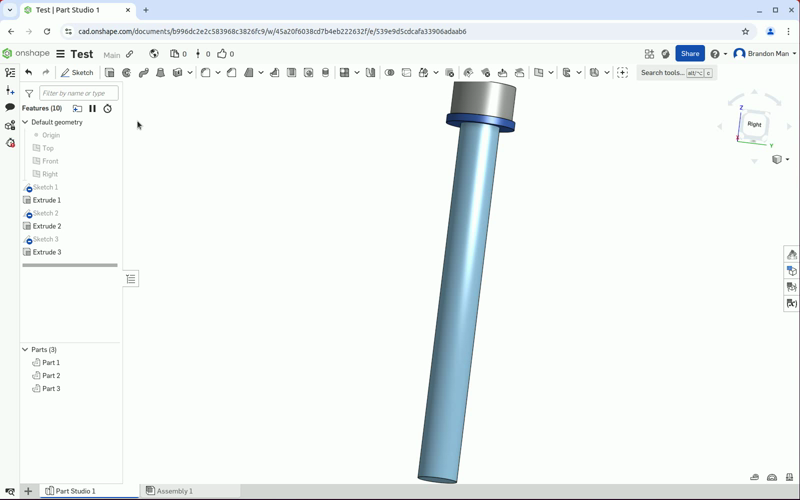
key(right, 3)
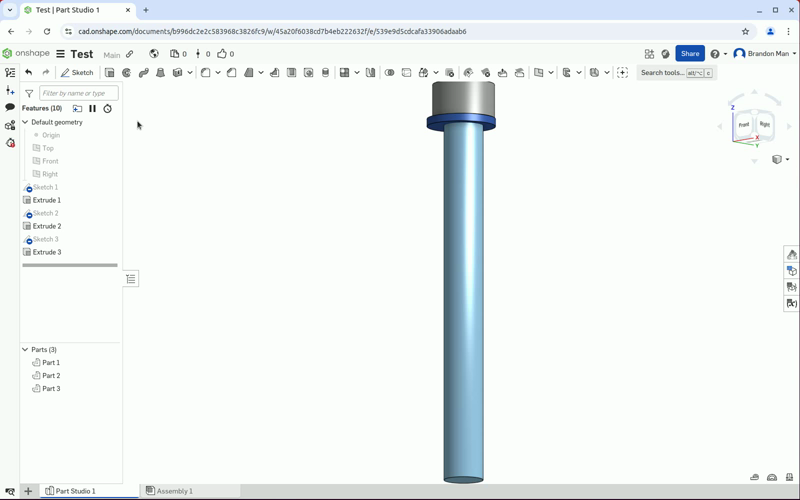
key(down, 3)
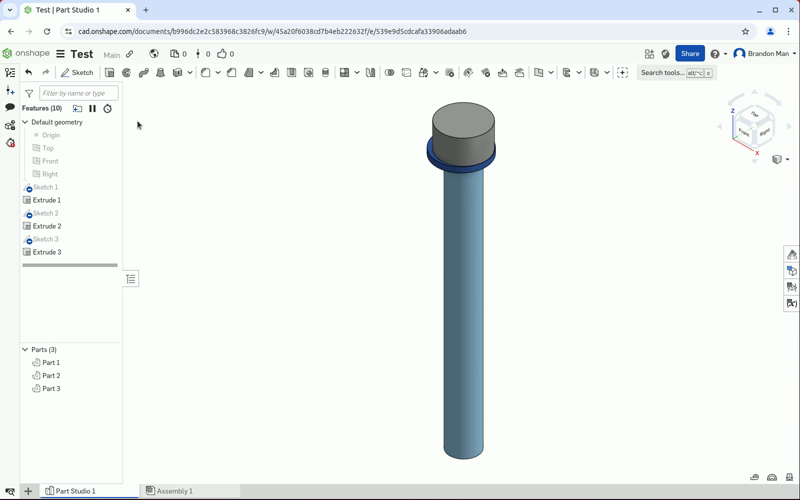
mouse_move(73, 189)
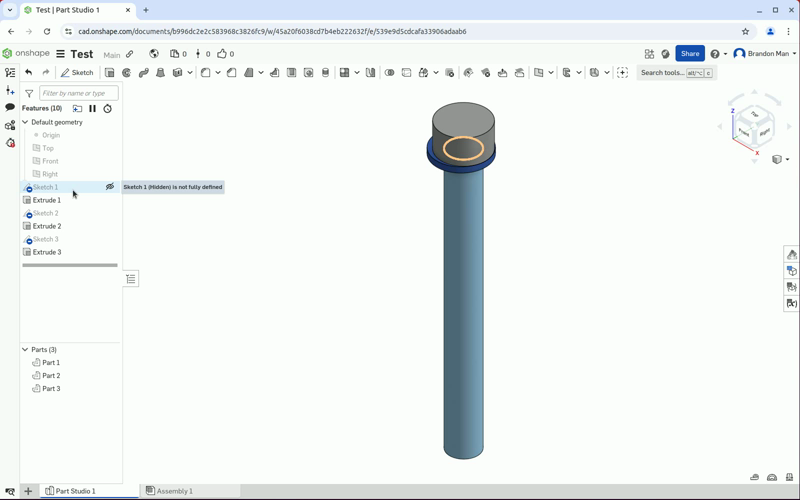
click(73, 189)